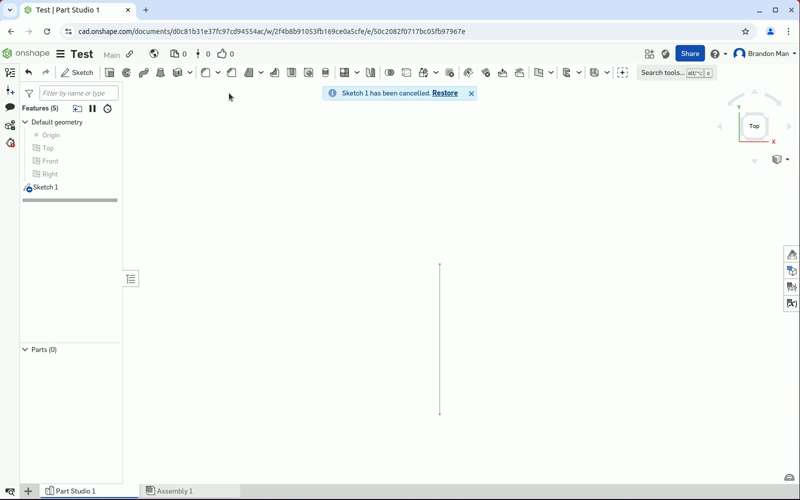
key(shift+h)
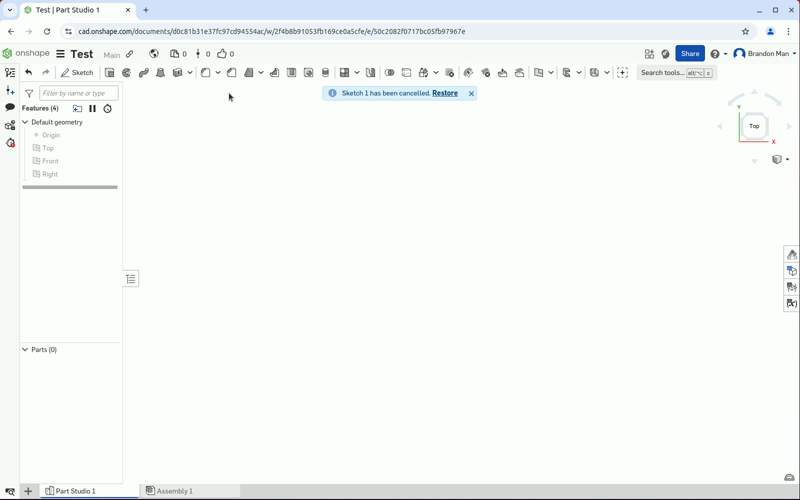
mouse_move(73, 352)
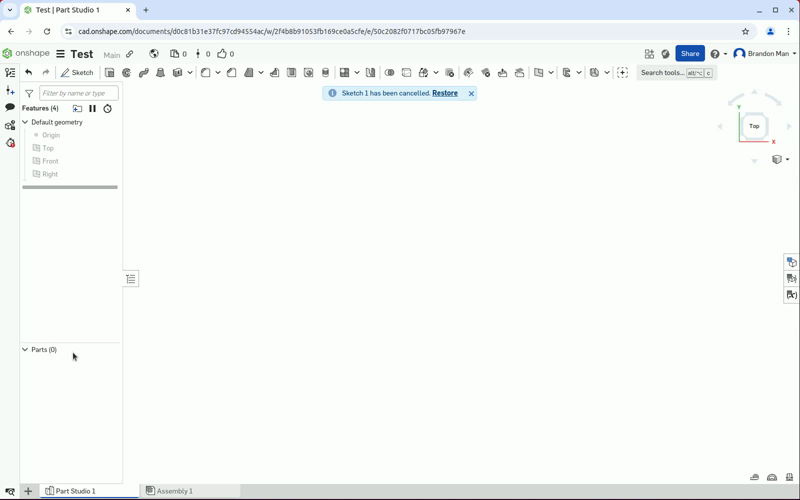
key(y)
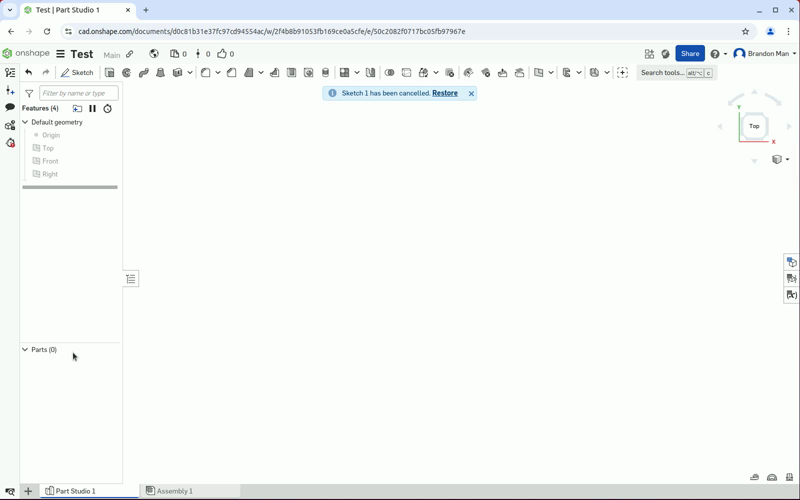
key(shift+p)
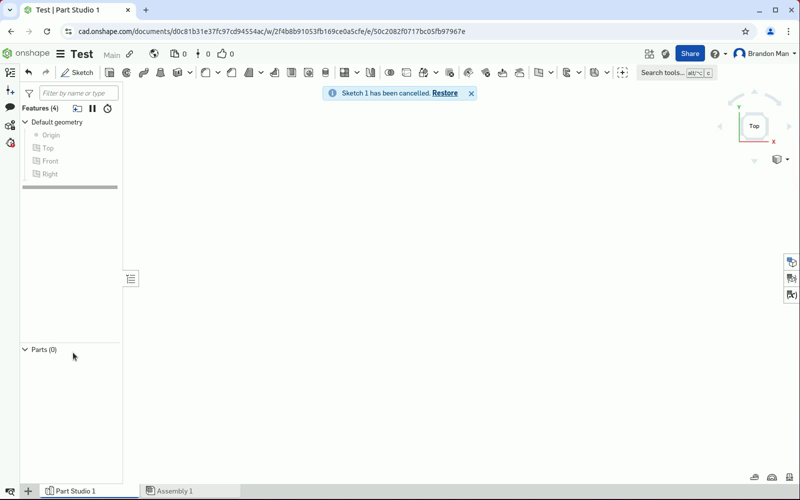
key(space)
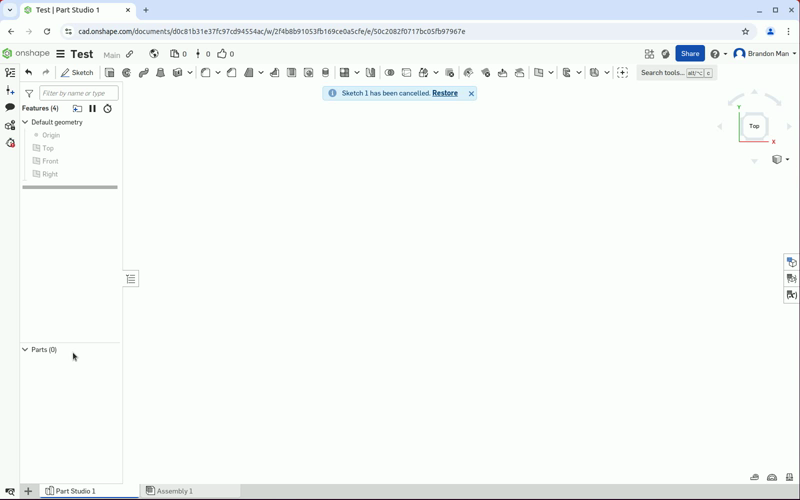
key_down(shift)
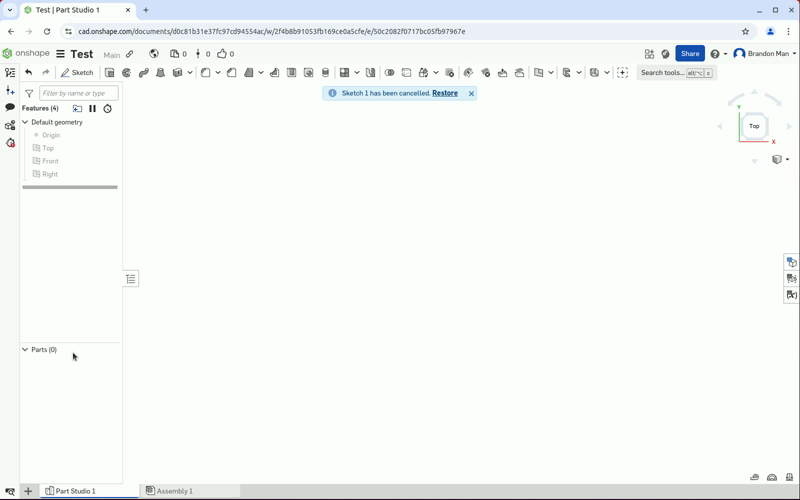
key(up)
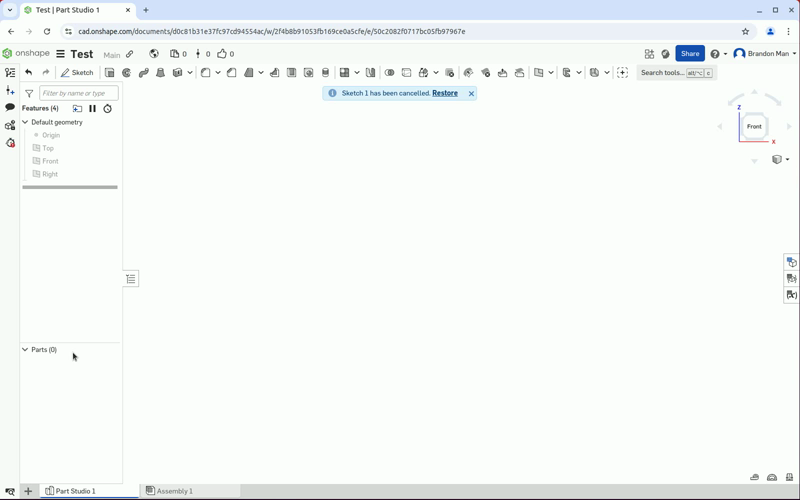
key_up(shift)
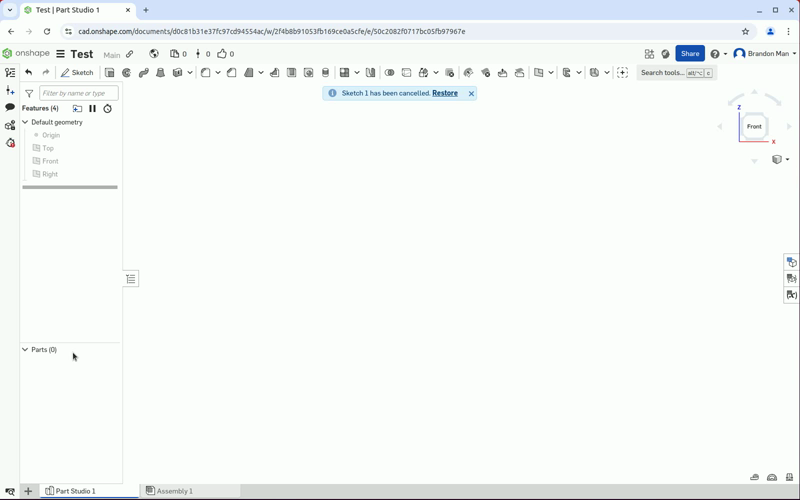
mouse_move(73, 352)
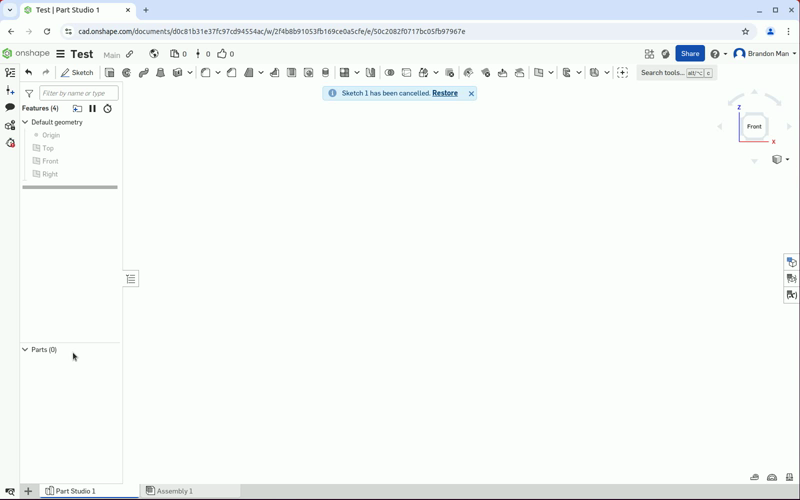
key(shift+y)
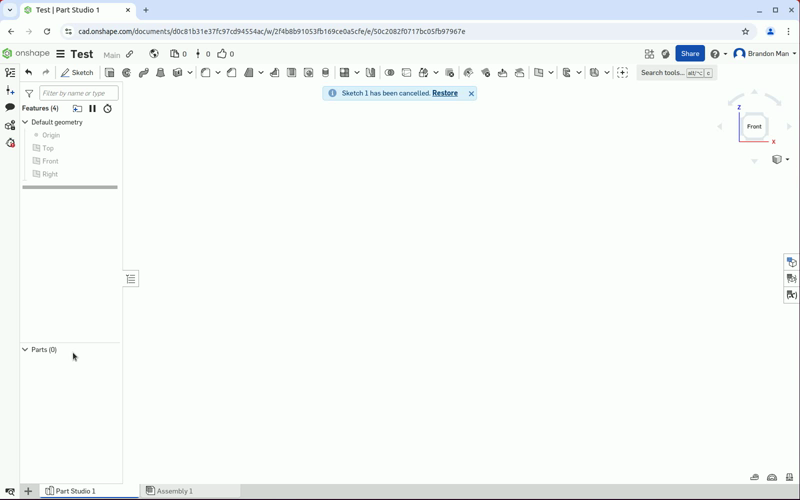
key(shift+s)
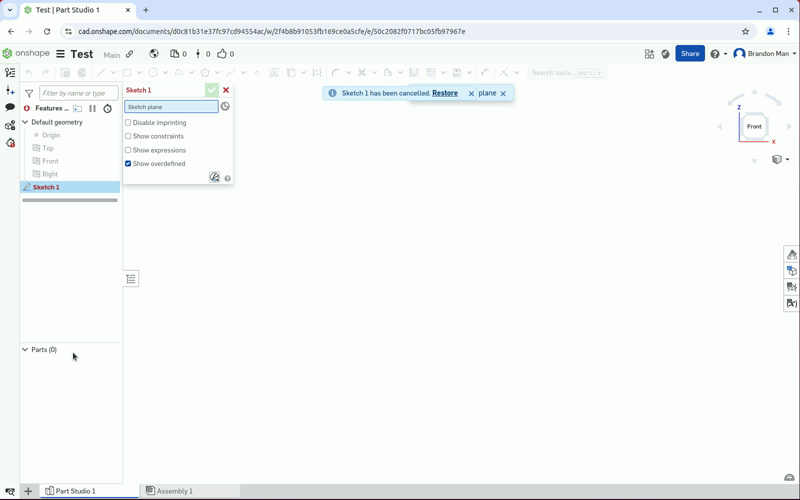
mouse_move(73, 163)
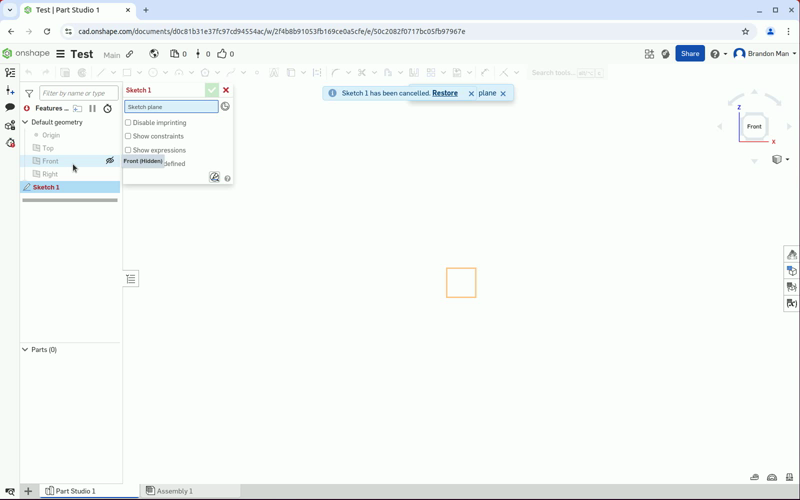
click(73, 163)
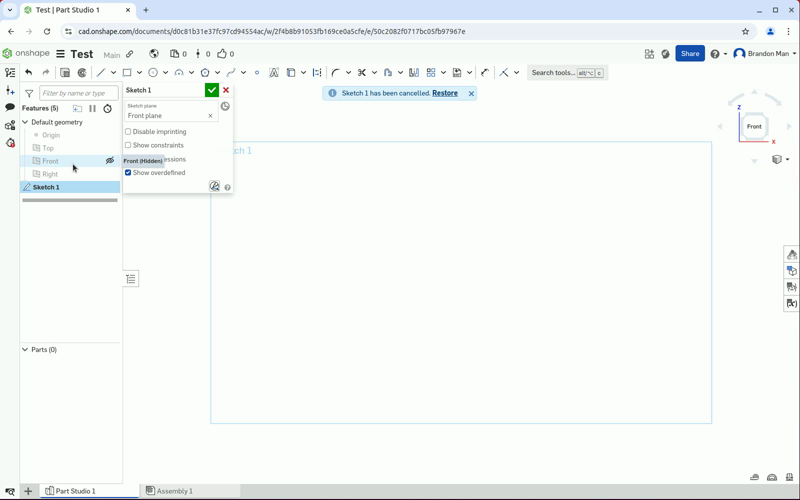
mouse_move(73, 352)
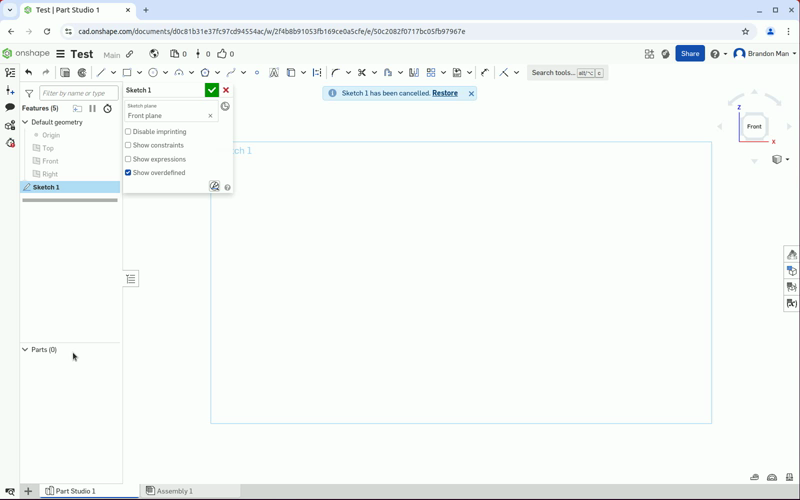
key(y)
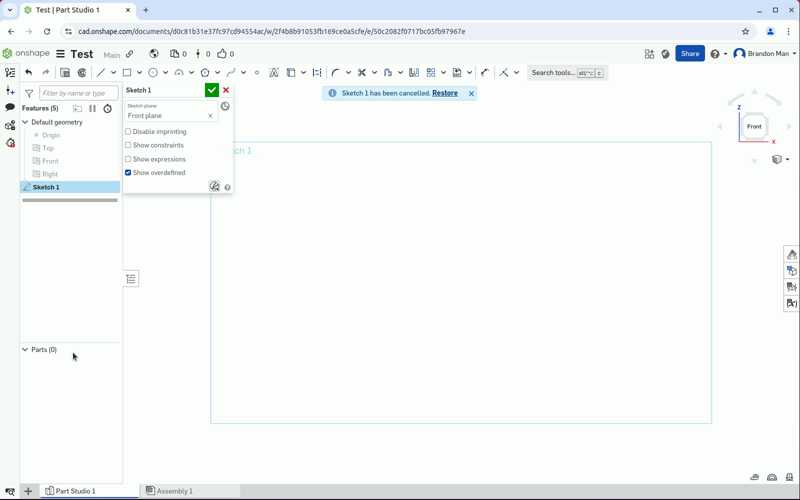
key(c)
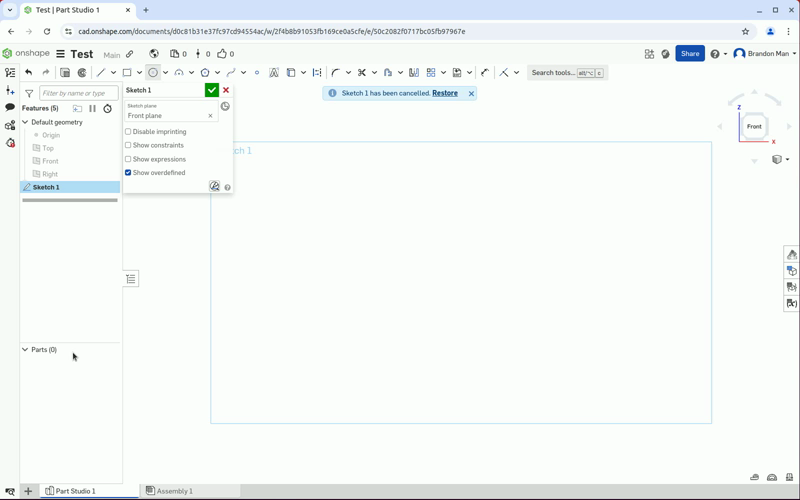
key_down(shift)
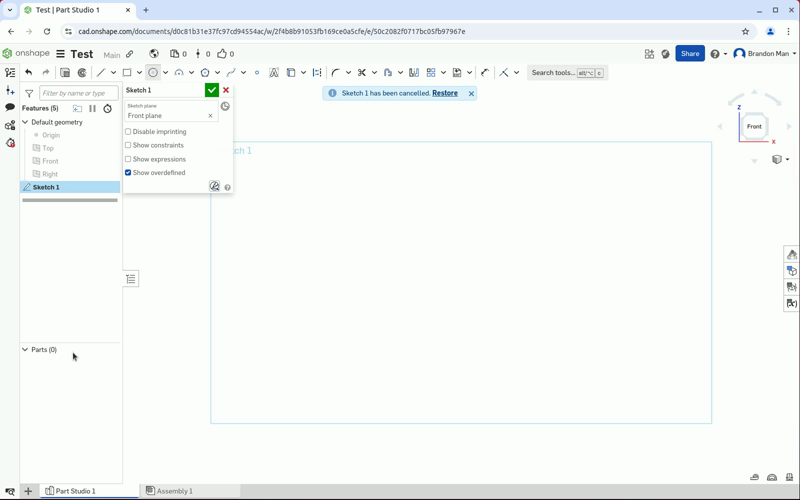
mouse_move(461, 282)
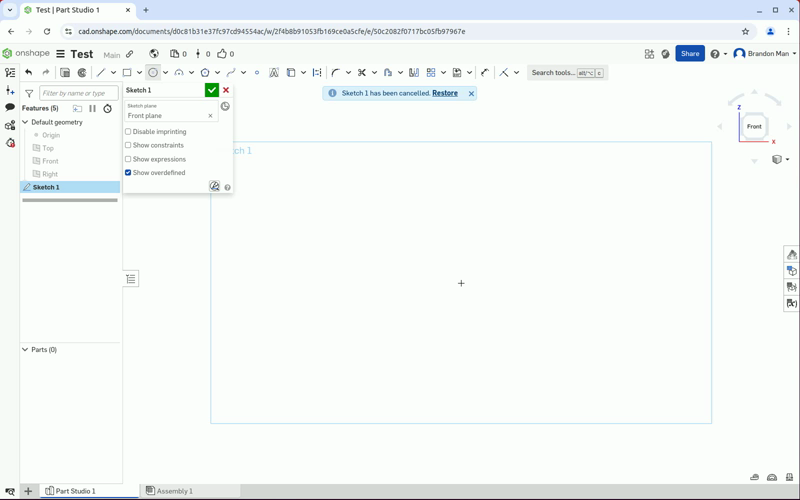
click(461, 282)
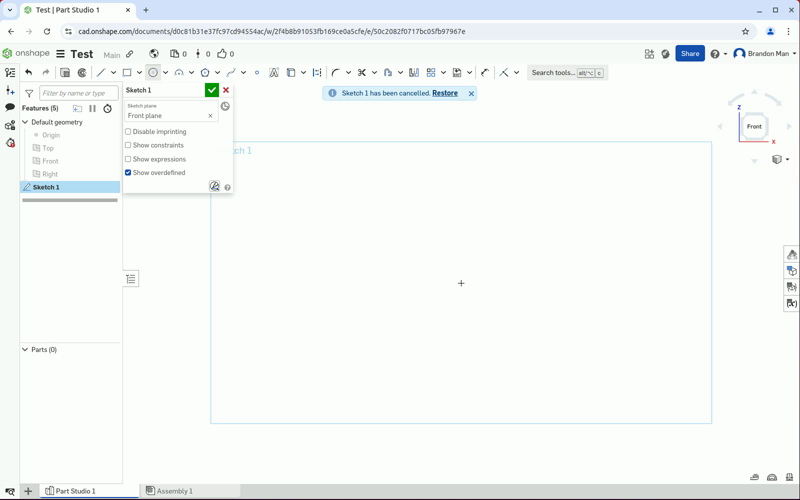
key_up(shift)
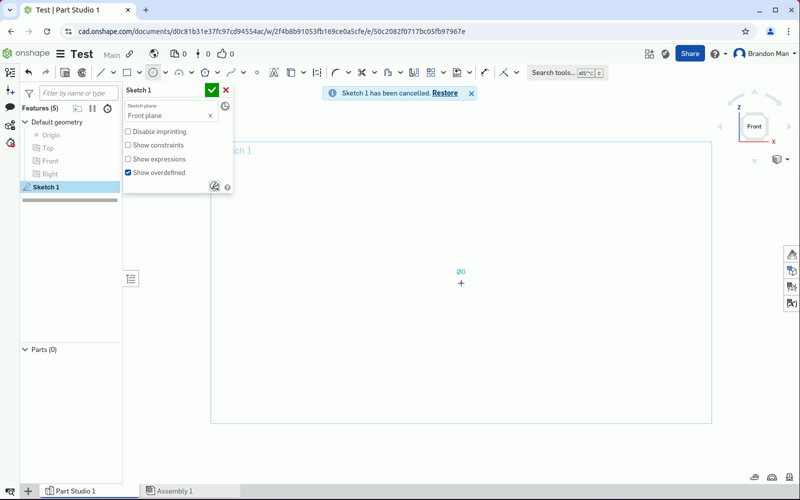
mouse_move(551, 282)
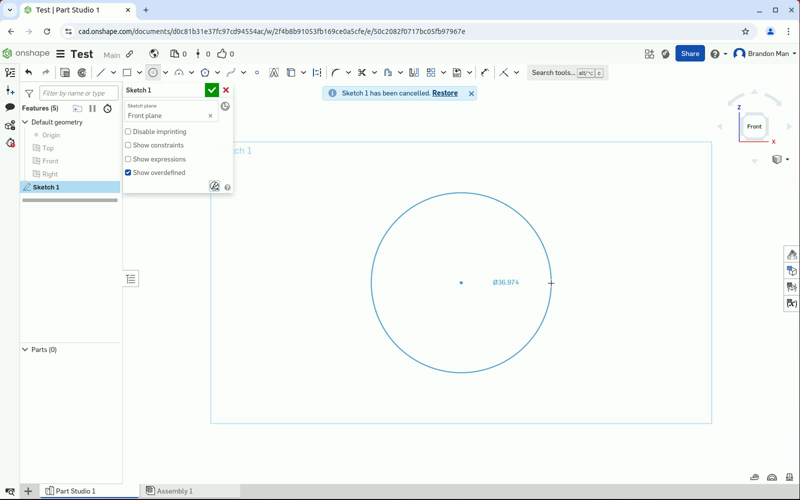
click(551, 282)
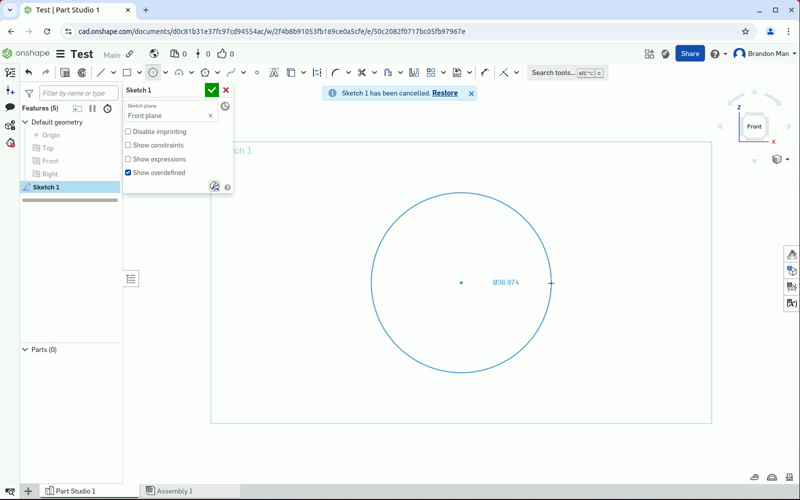
key(esc)
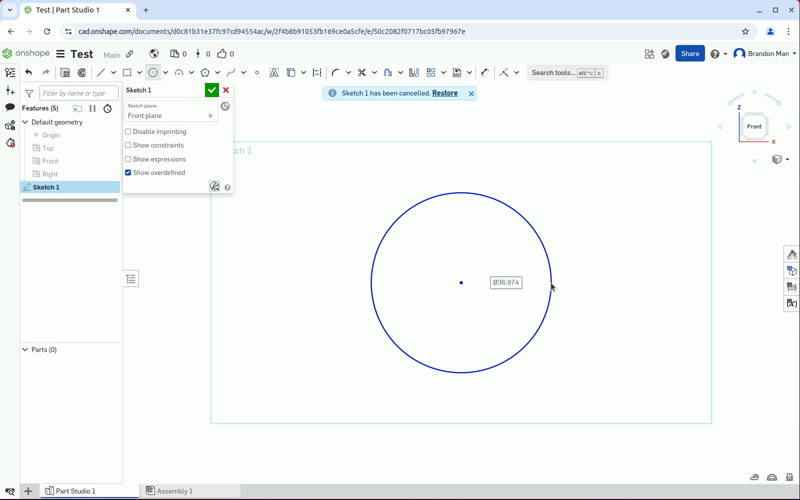
key(c)
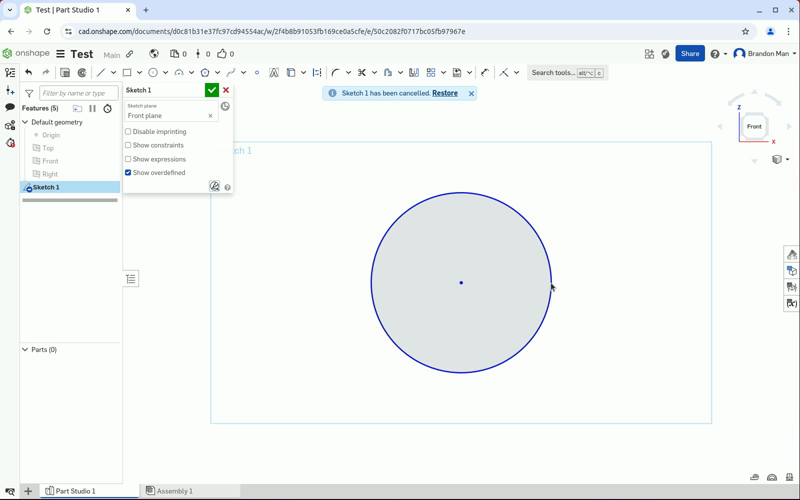
key_down(shift)
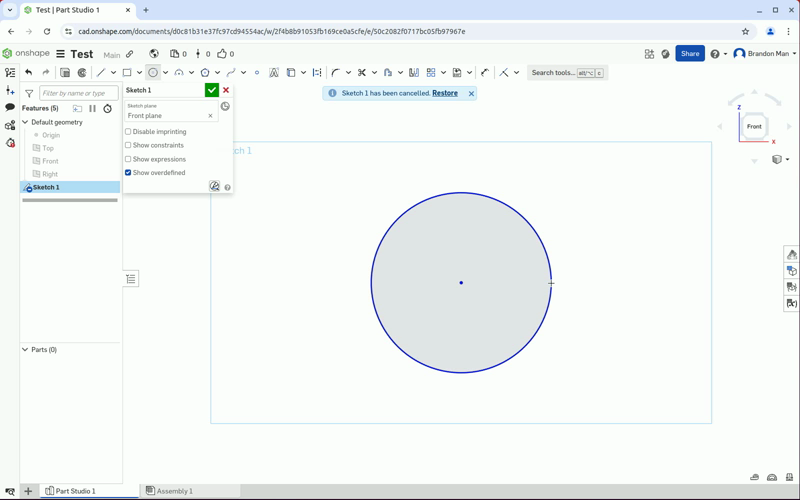
mouse_move(461, 282)
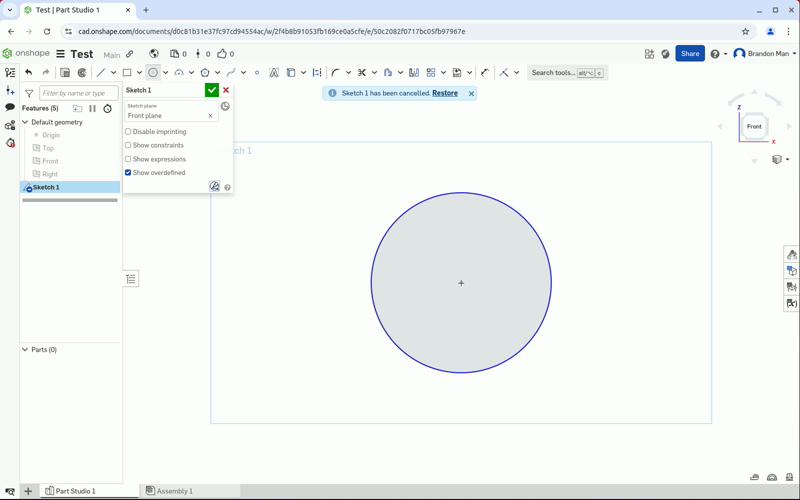
click(461, 282)
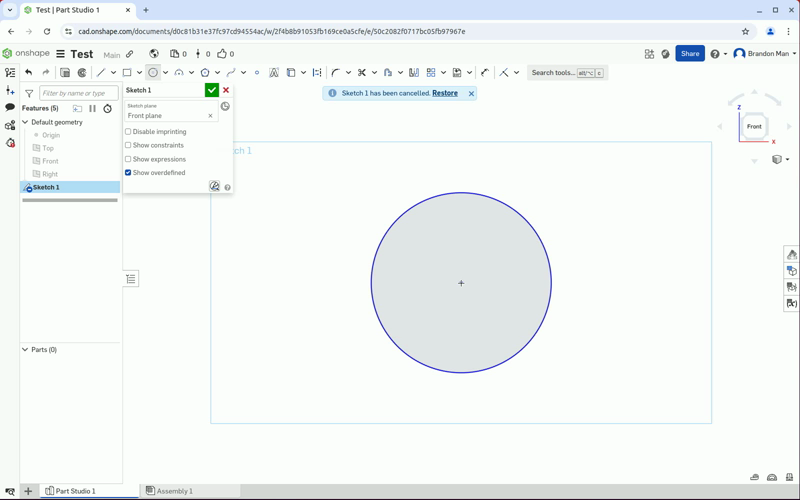
key_up(shift)
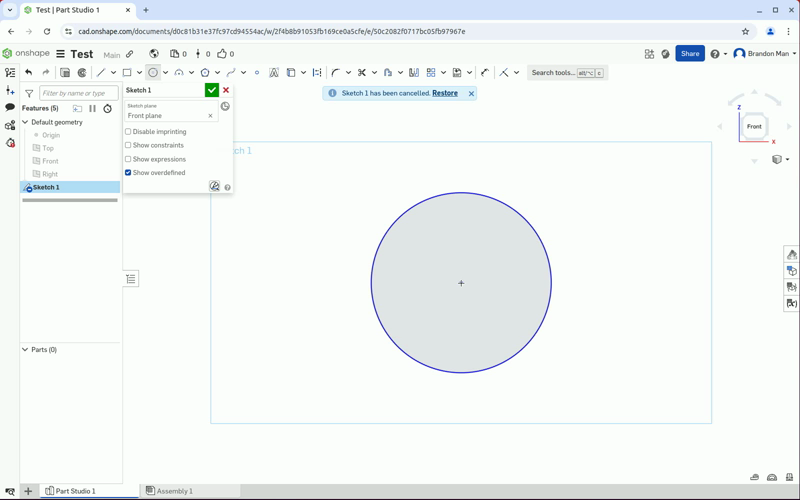
mouse_move(508, 282)
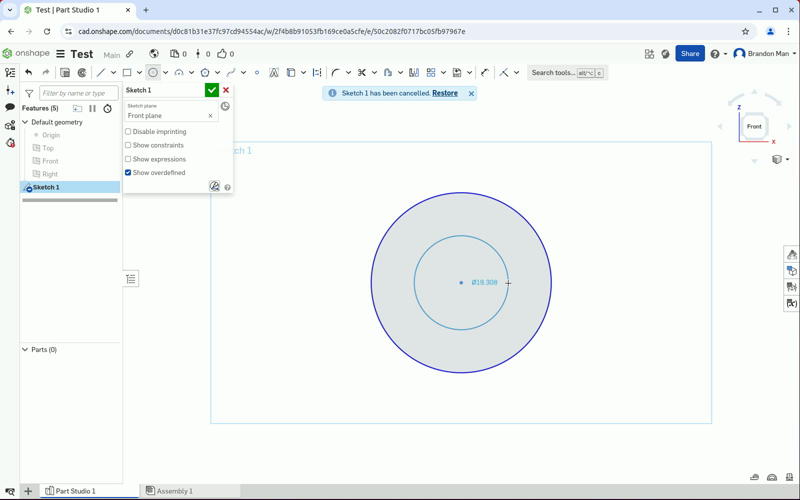
click(508, 282)
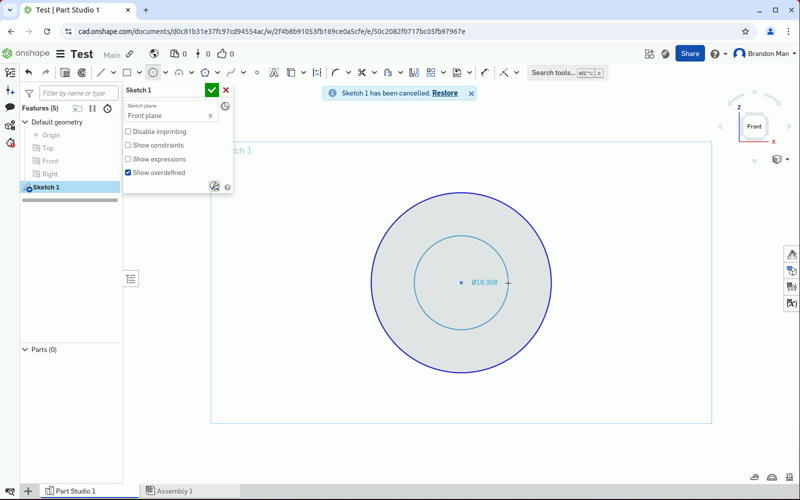
key(esc)
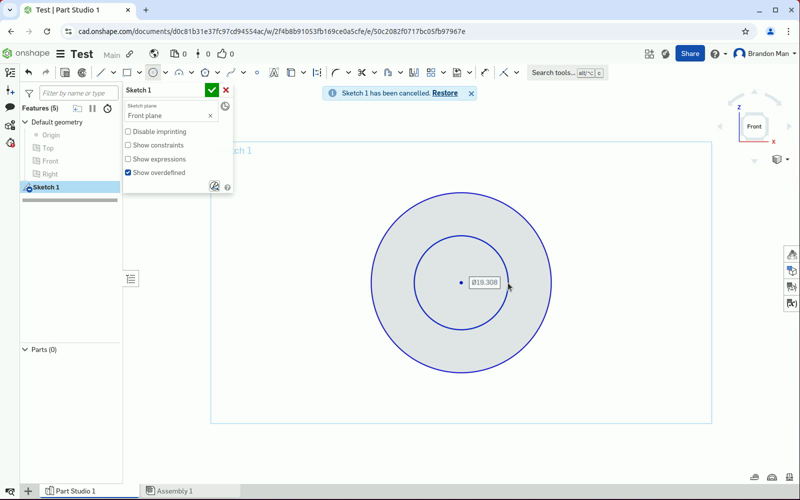
mouse_move(444, 355)
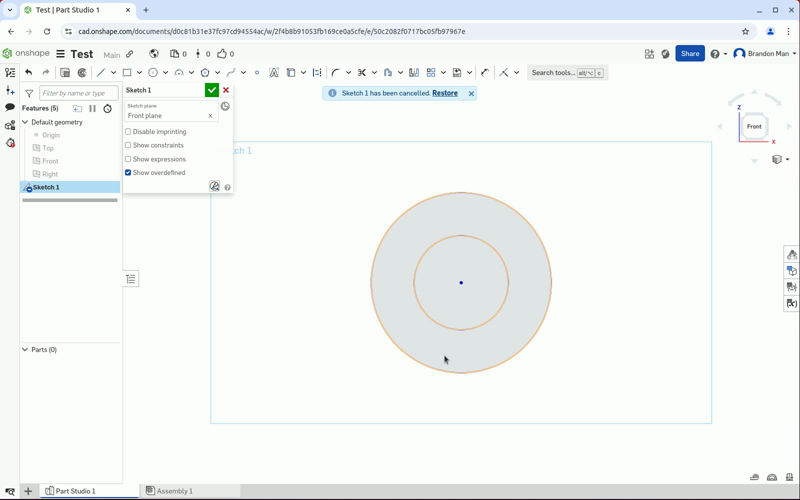
click(444, 355)
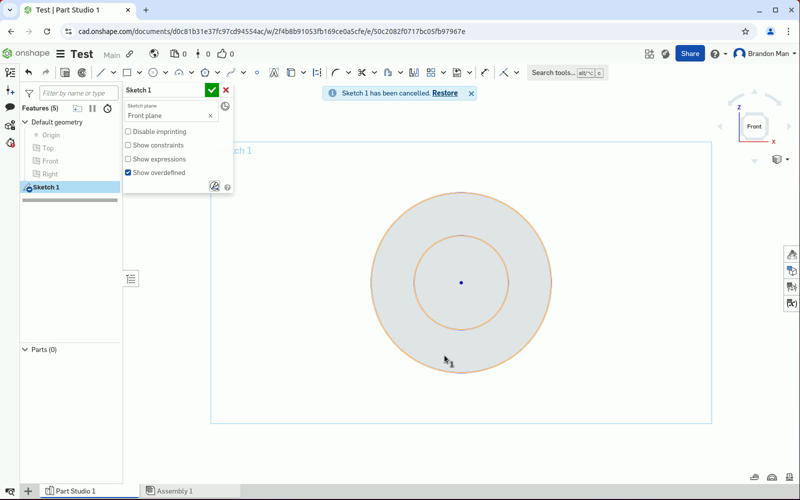
mouse_move(73, 352)
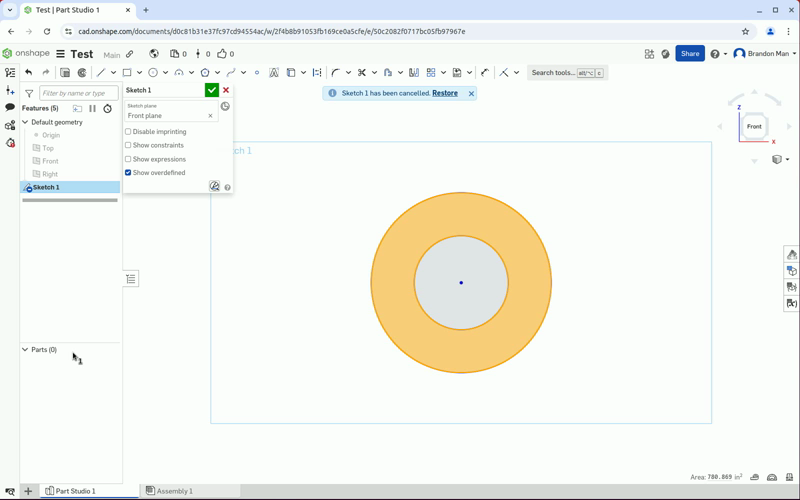
key(shift+y)
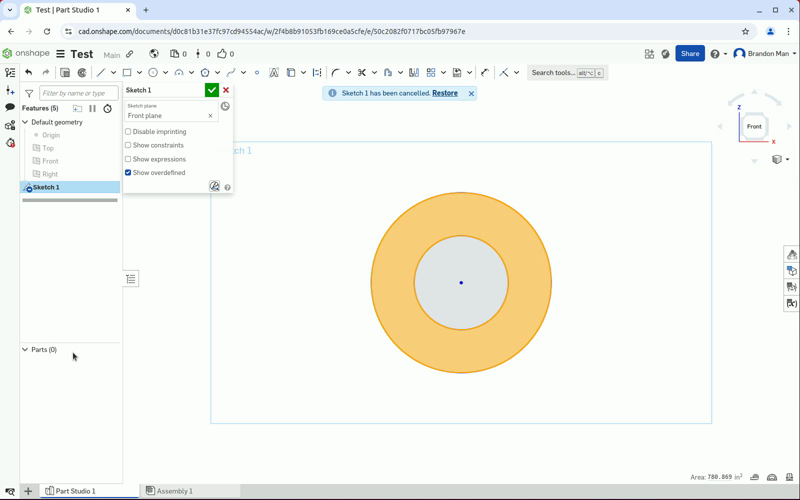
key(shift+e)
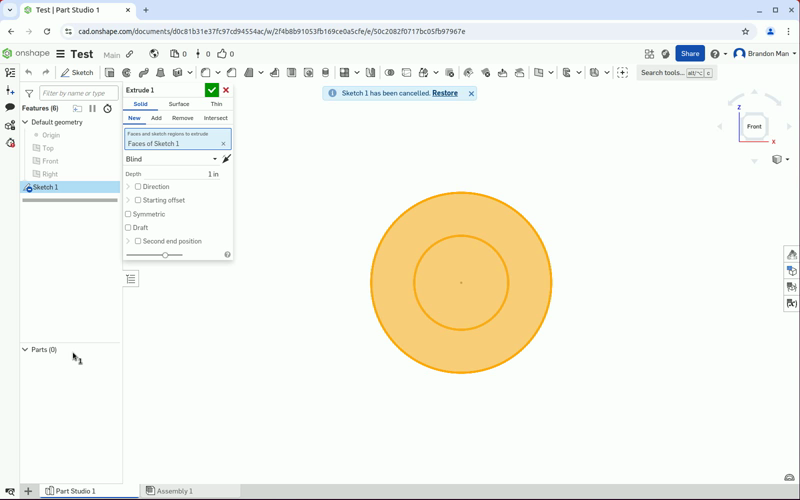
mouse_move(143, 106)
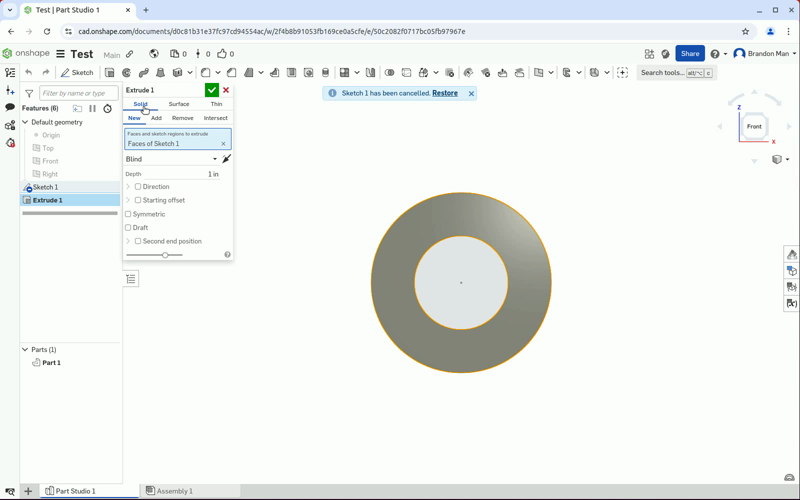
click(143, 106)
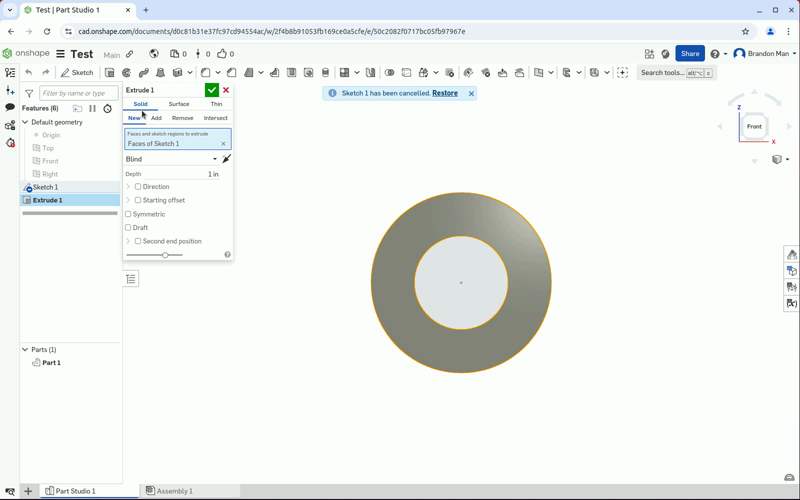
mouse_move(137, 120)
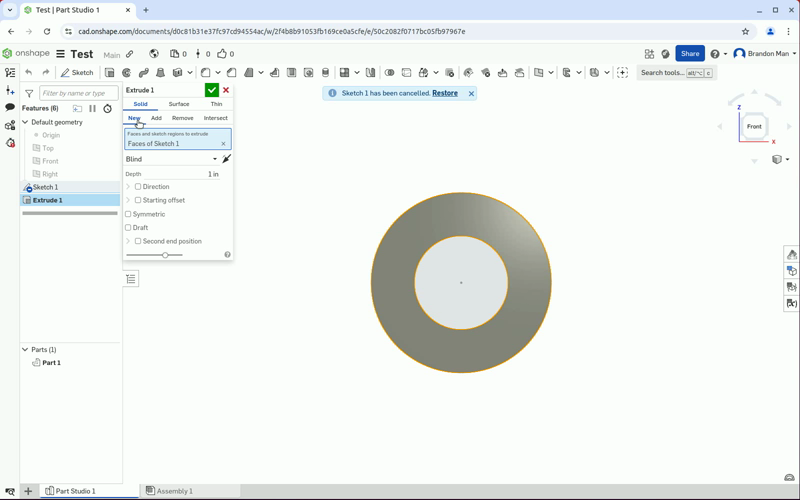
click(137, 120)
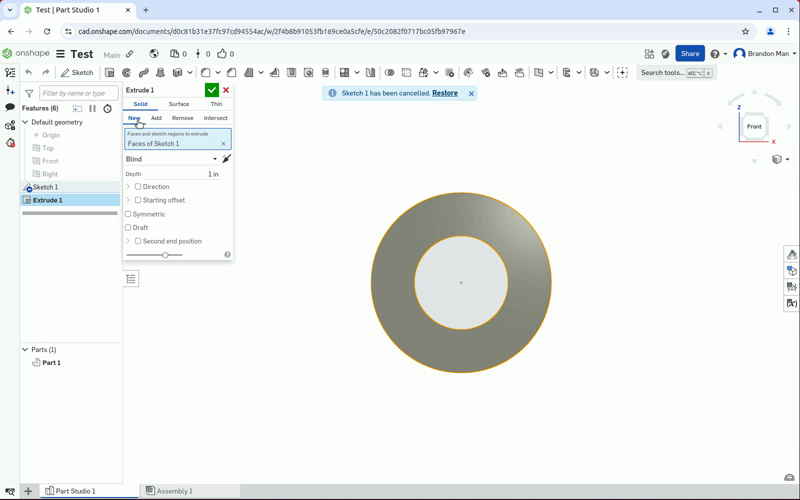
key(tab, 4)
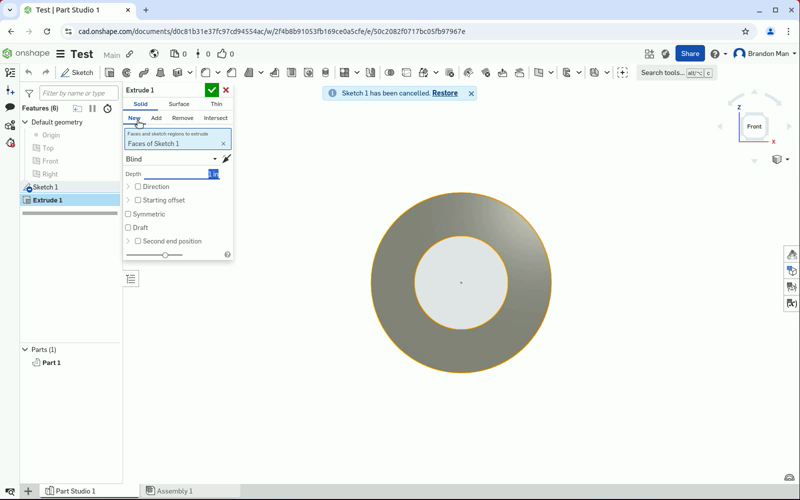
text(23.108)
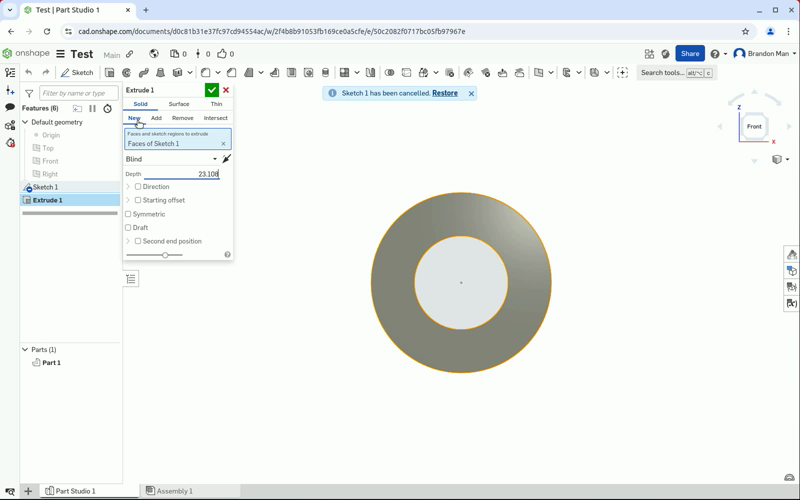
key(enter)
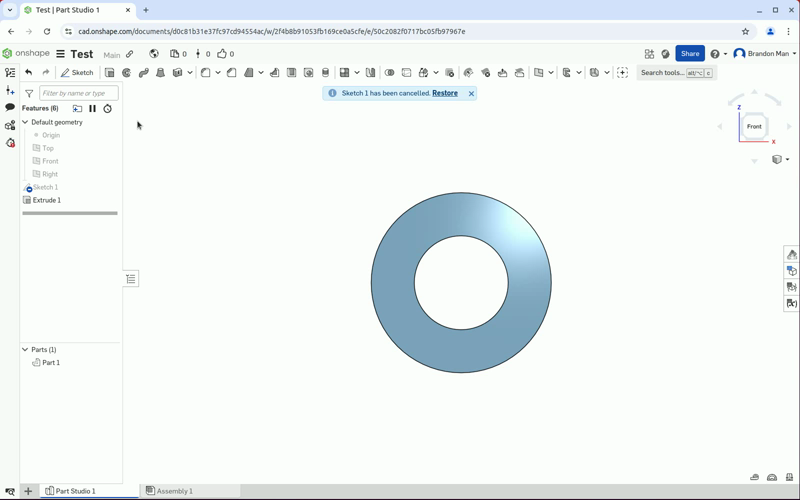
key(shift+h)
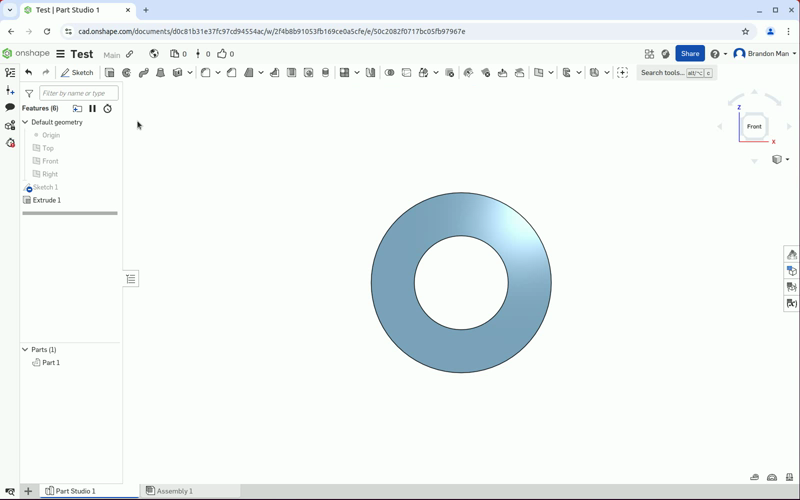
key(shift+h)
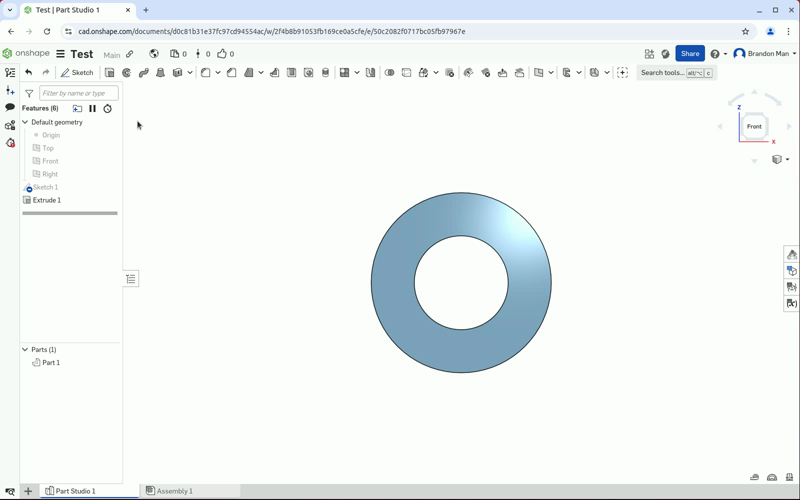
mouse_move(73, 189)
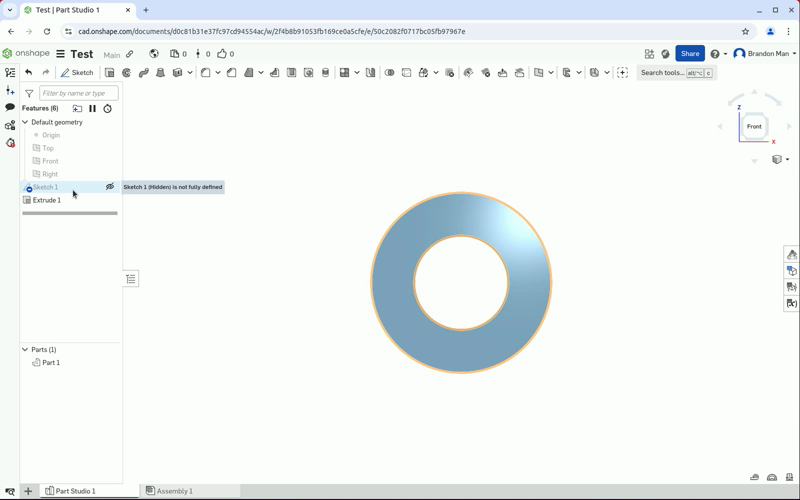
click(73, 189)
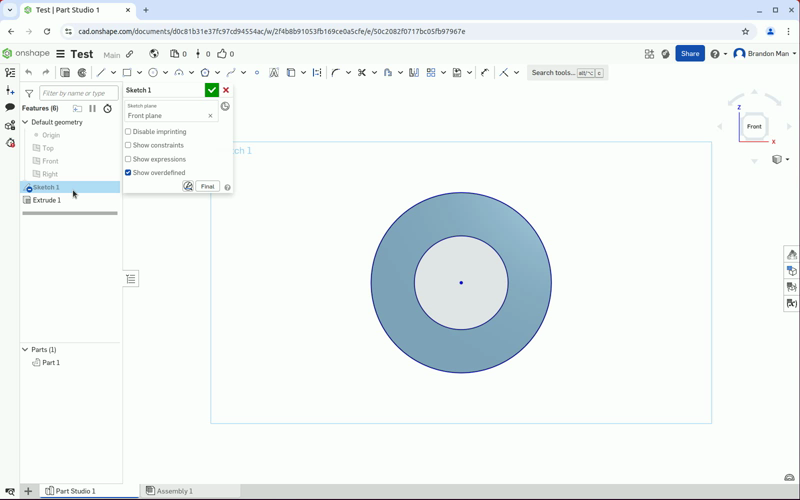
mouse_move(229, 92)
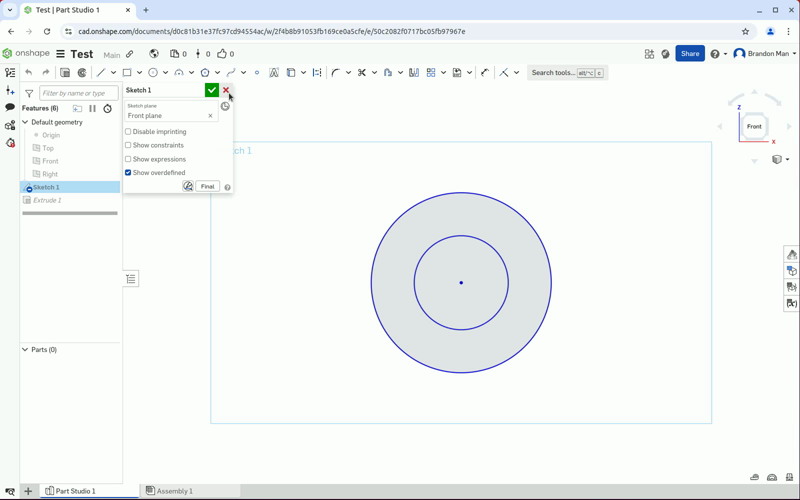
click(229, 92)
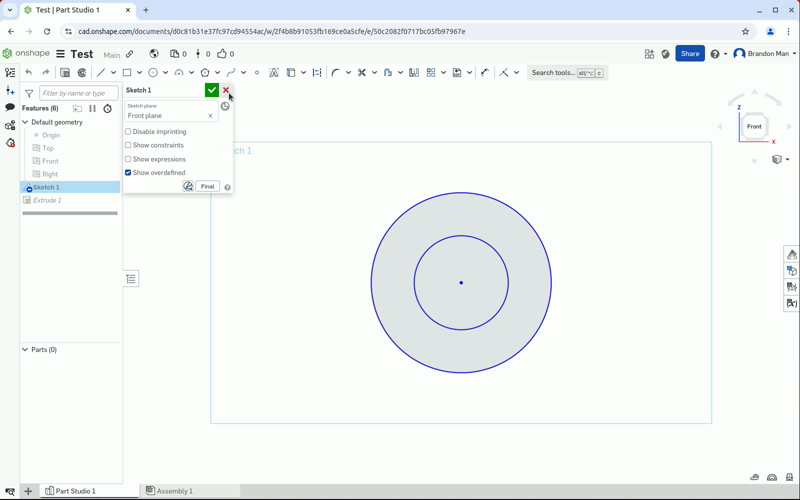
key(shift+s)
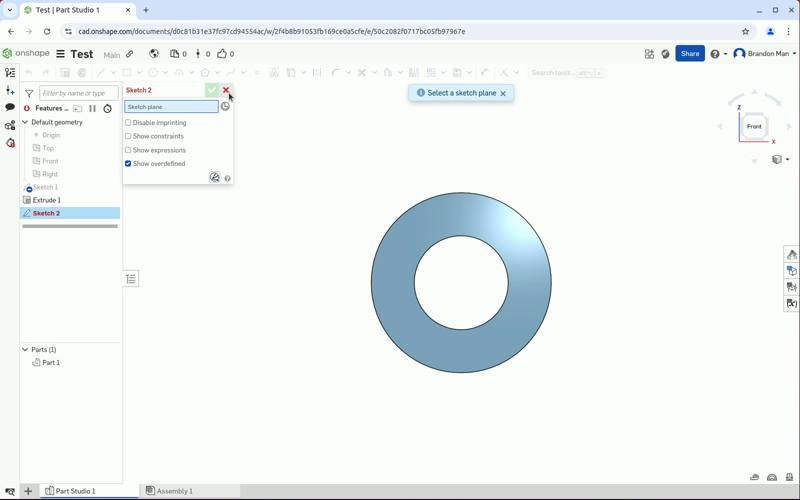
mouse_move(73, 163)
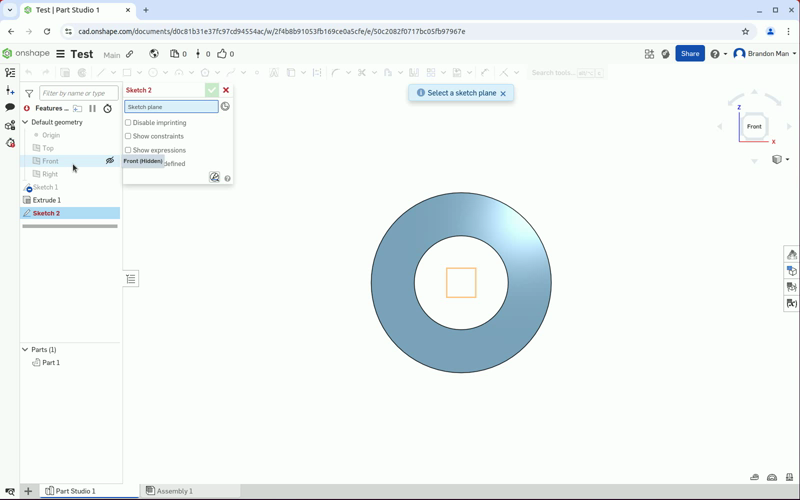
click(73, 163)
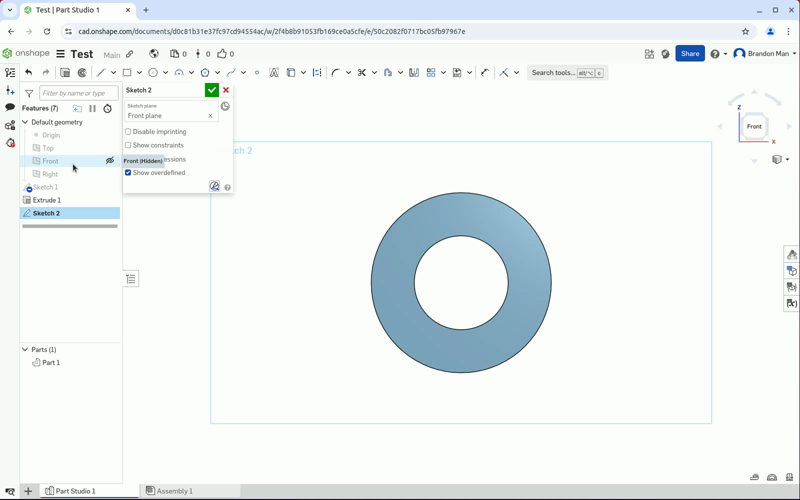
mouse_move(73, 352)
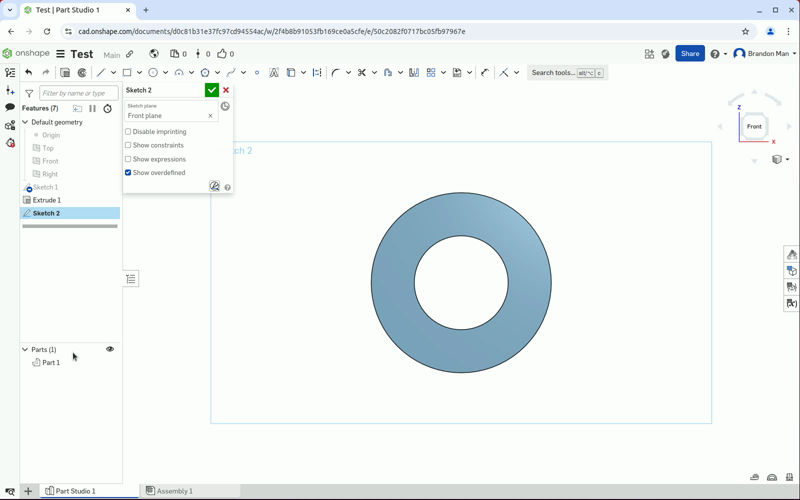
key(y)
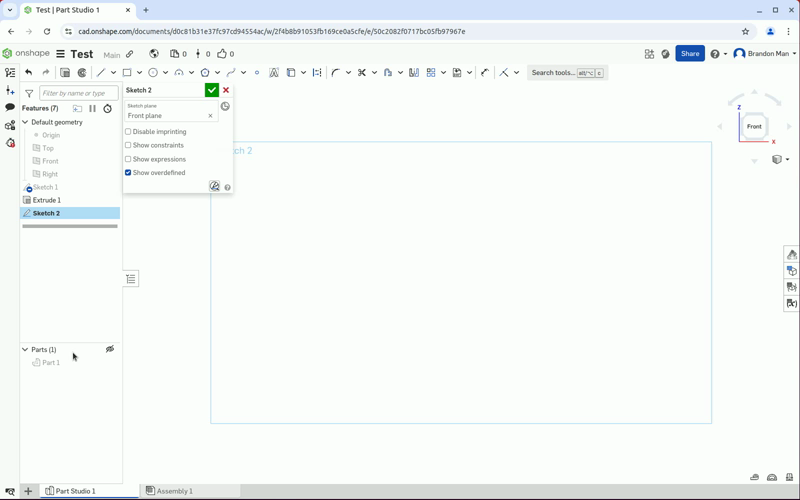
key(c)
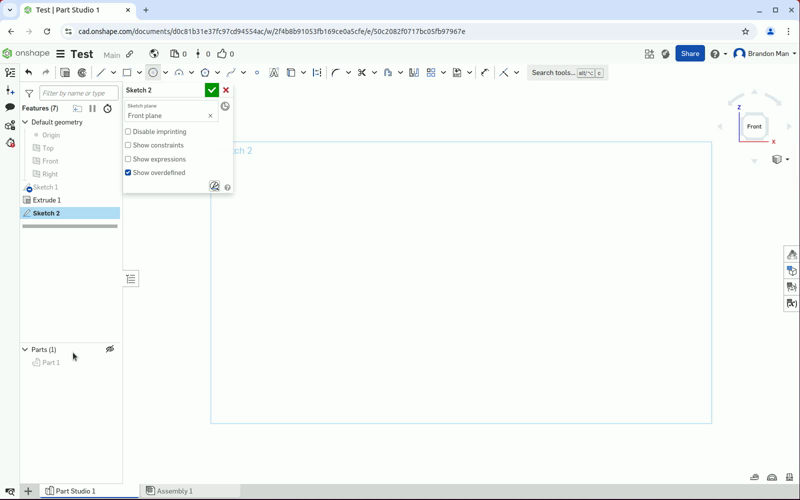
key_down(shift)
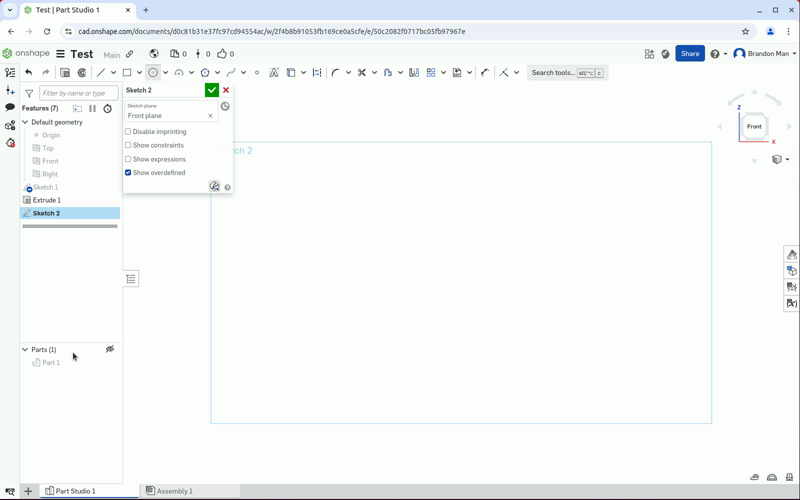
mouse_move(461, 282)
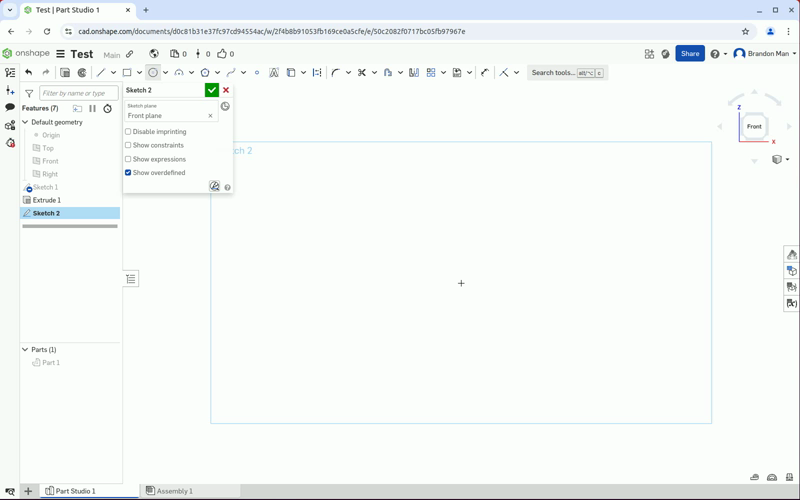
click(461, 282)
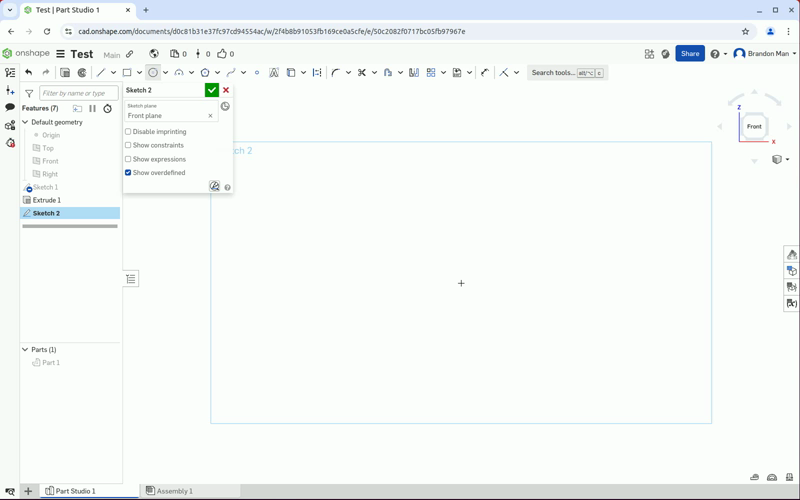
key_up(shift)
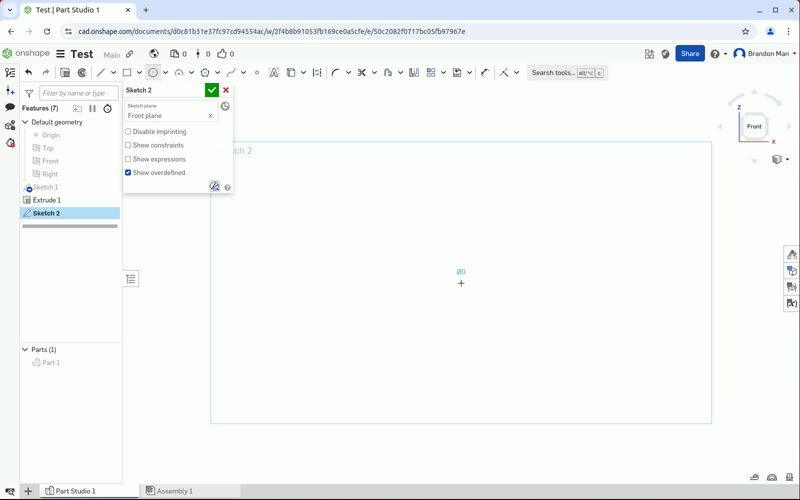
mouse_move(507, 282)
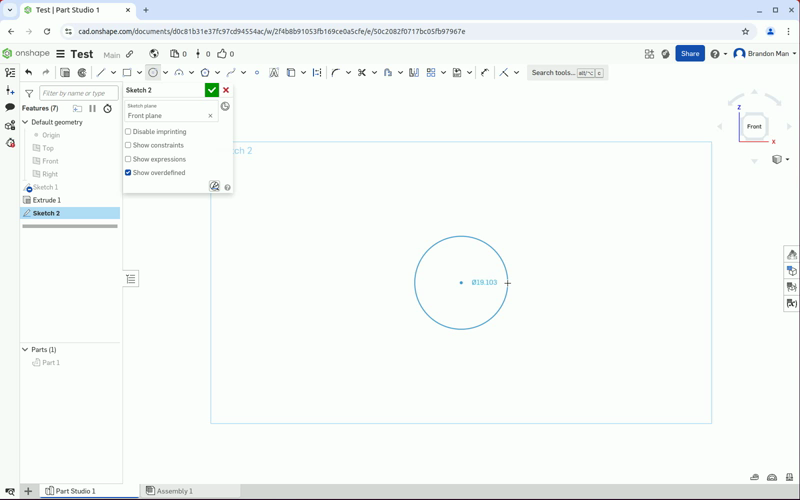
click(507, 282)
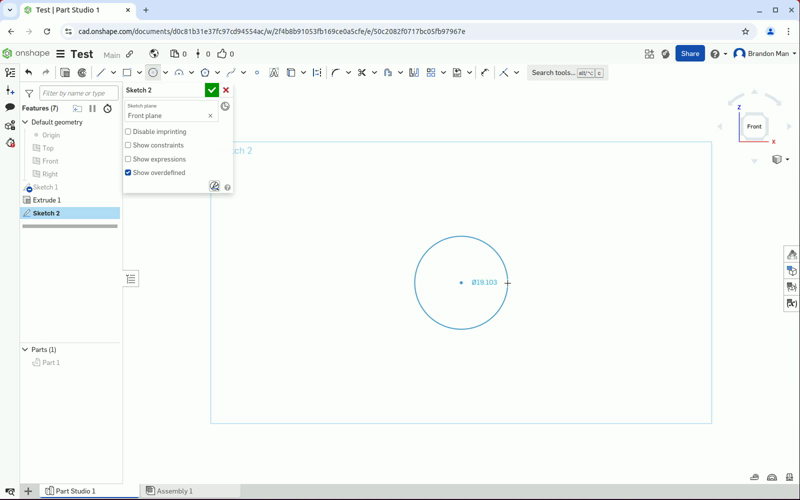
key(esc)
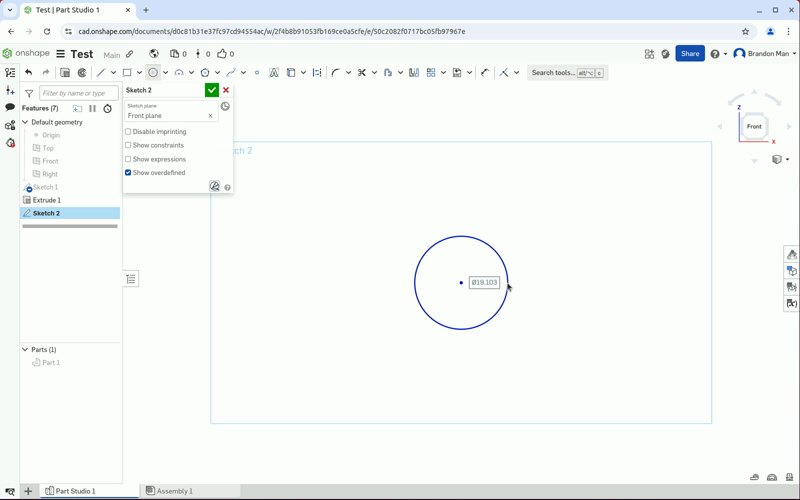
key(c)
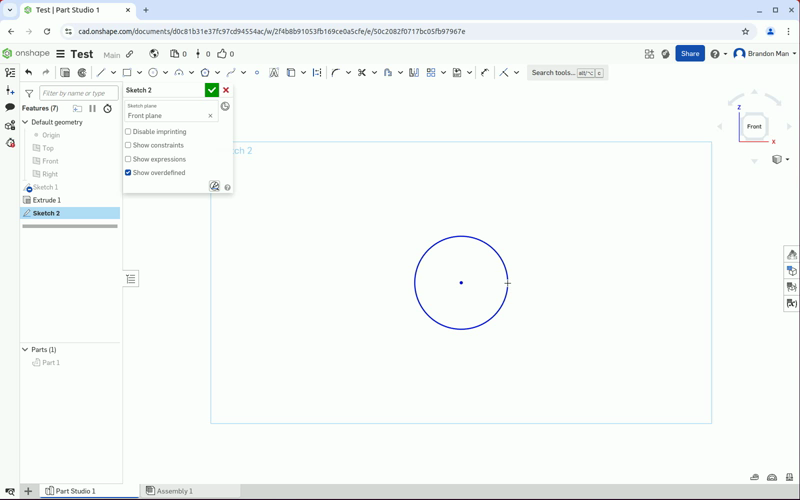
key_down(shift)
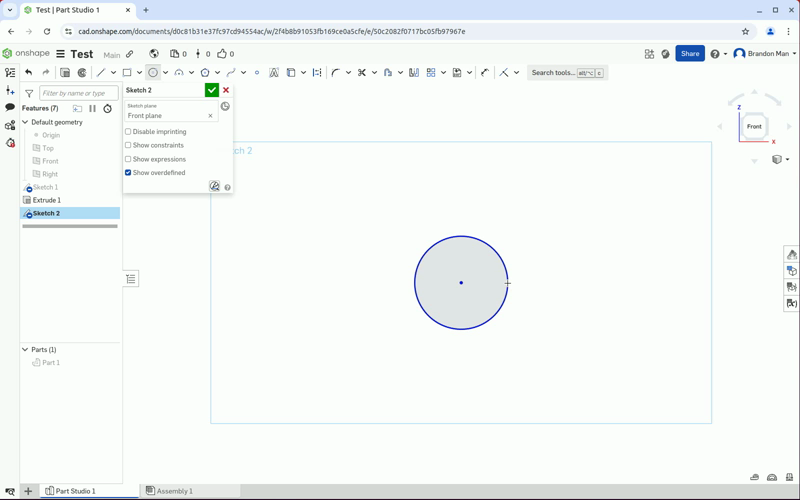
mouse_move(461, 282)
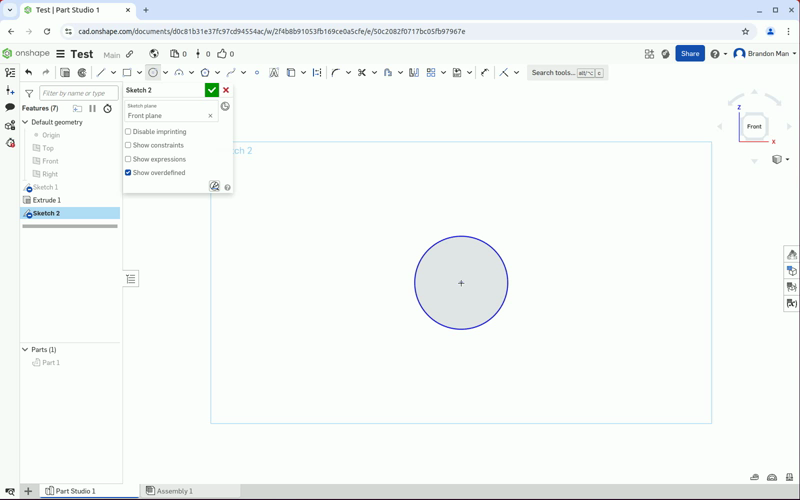
click(461, 282)
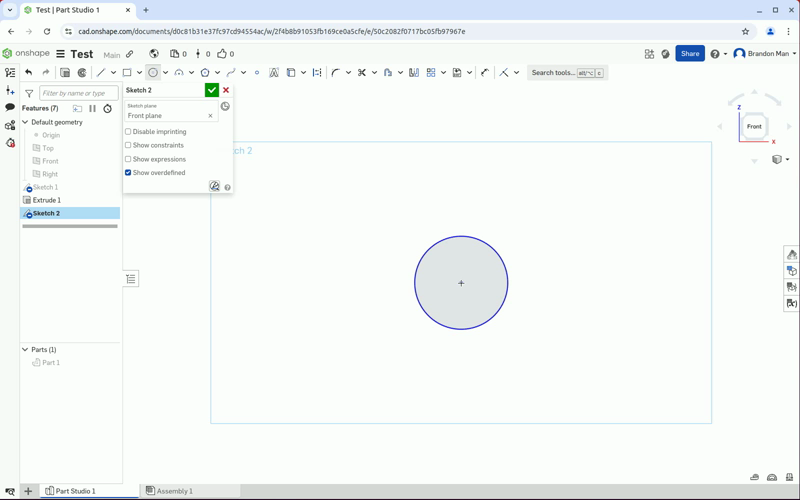
key_up(shift)
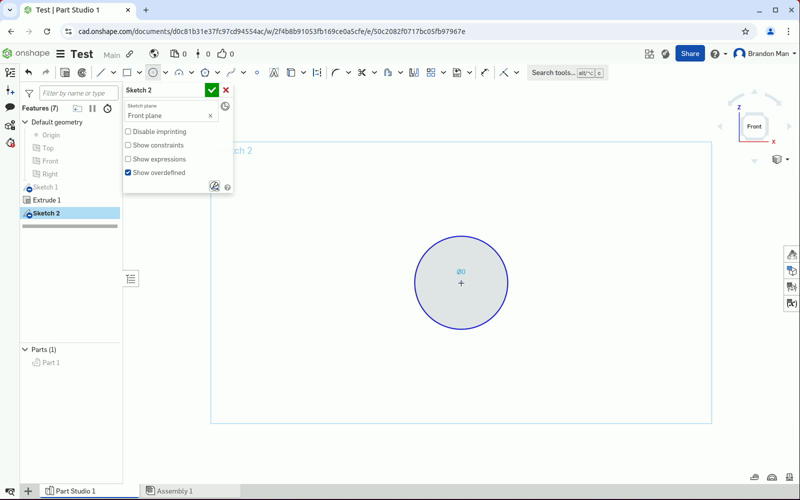
mouse_move(501, 282)
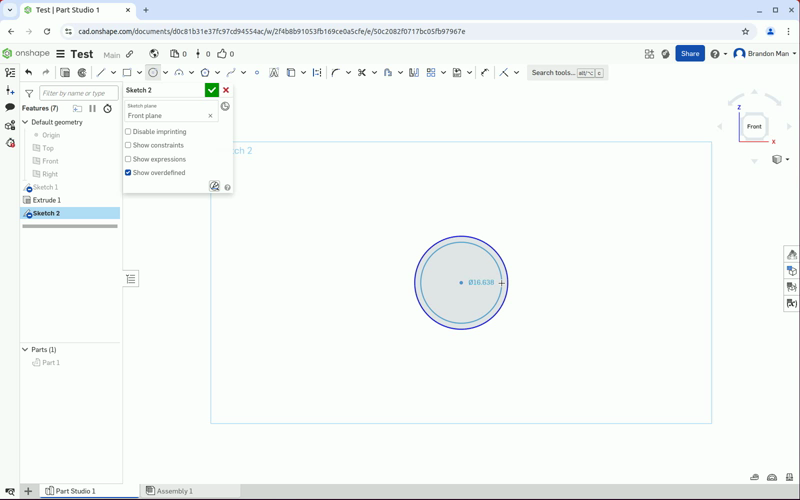
click(501, 282)
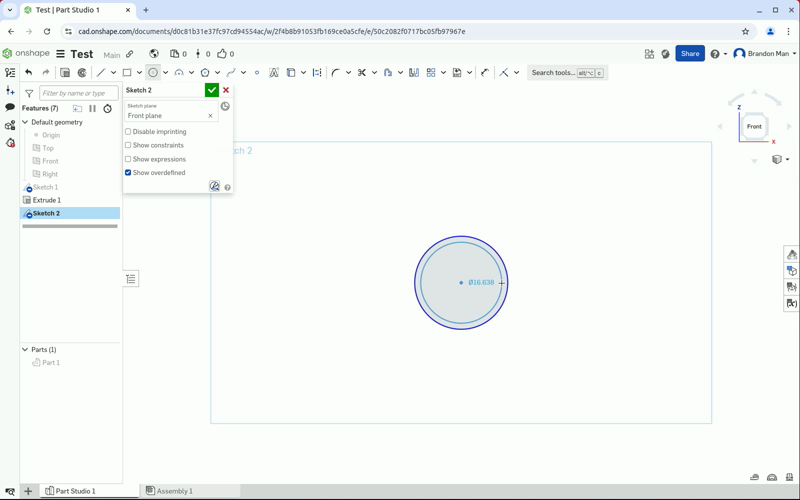
key(esc)
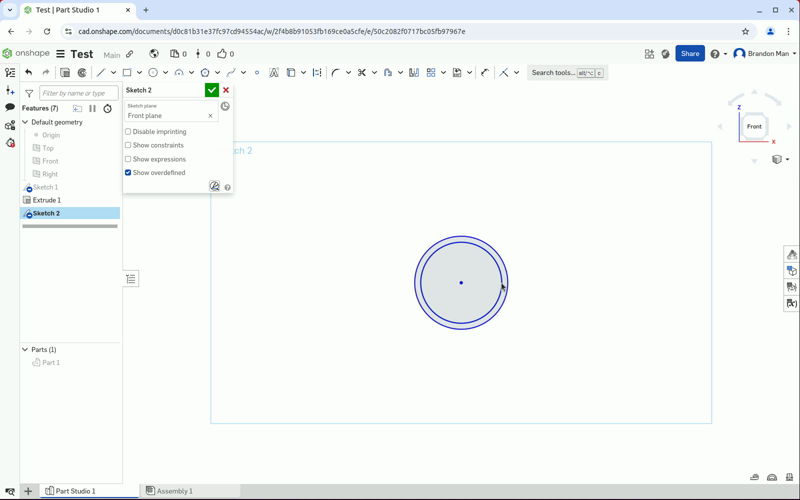
mouse_move(500, 267)
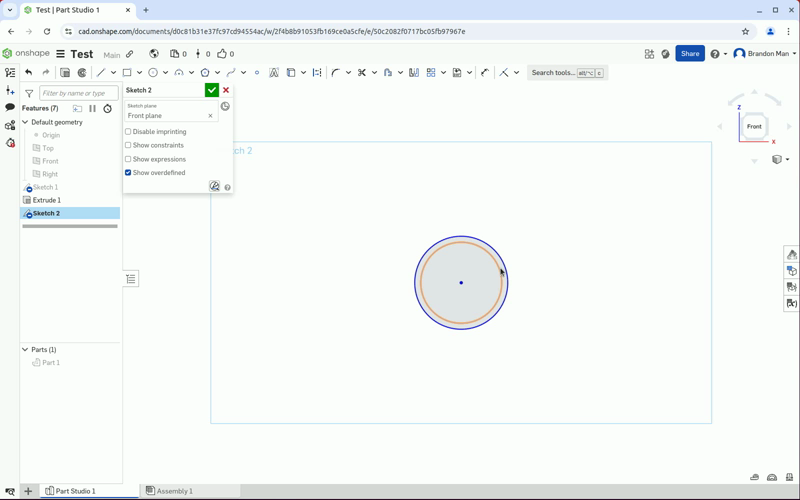
scroll(6)
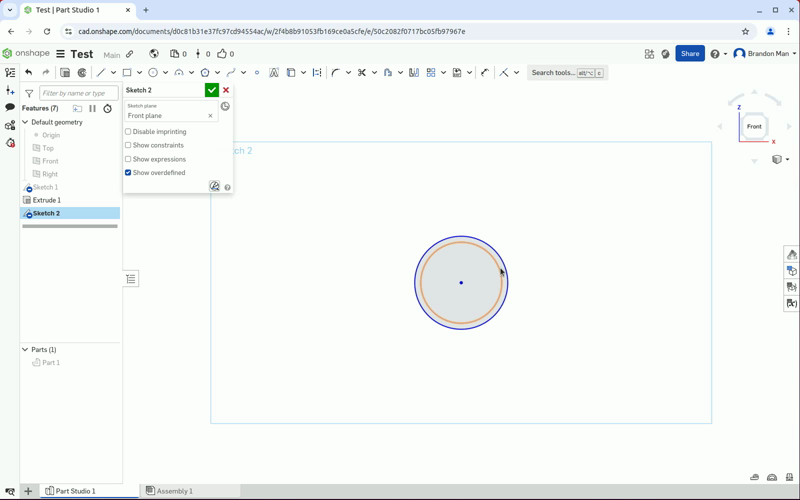
scroll(6)
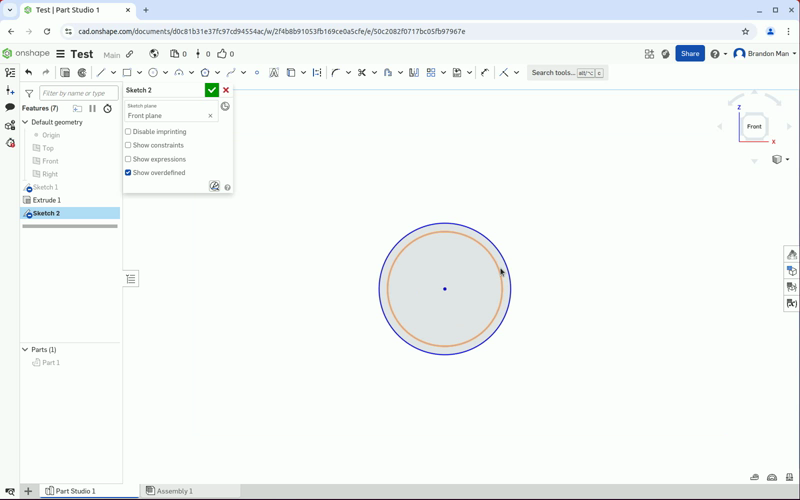
scroll(6)
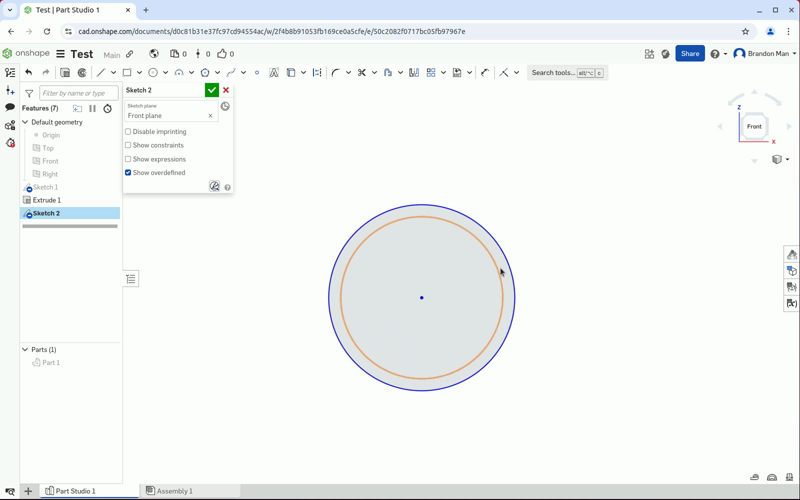
scroll(6)
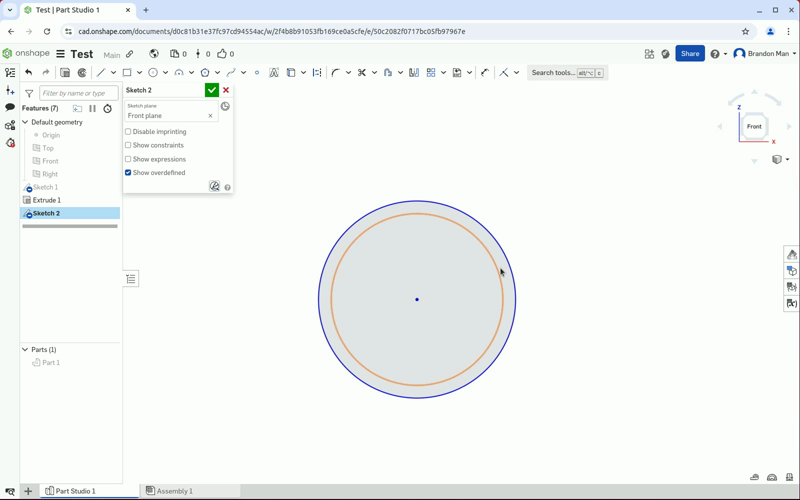
scroll(6)
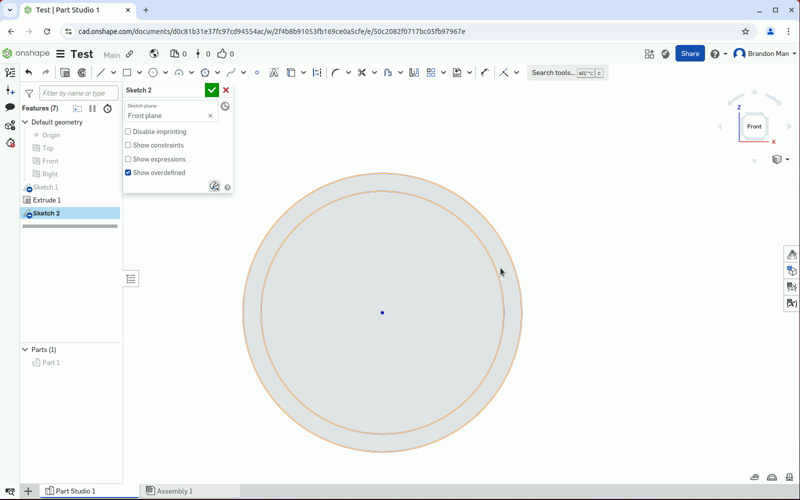
scroll(6)
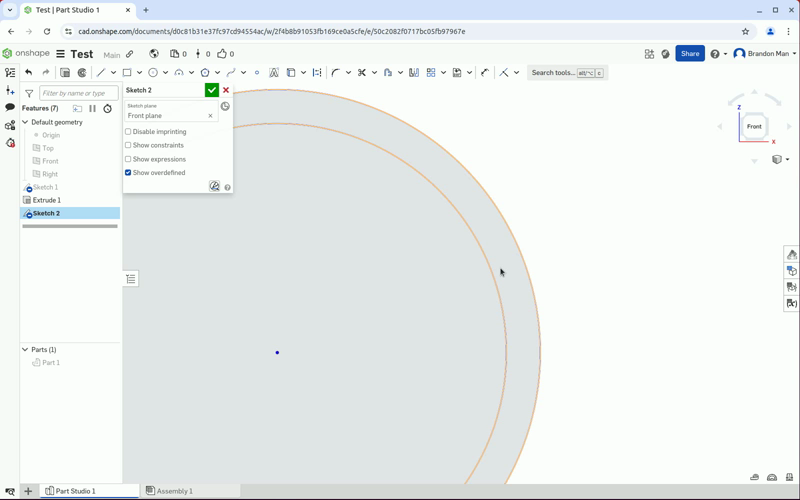
scroll(6)
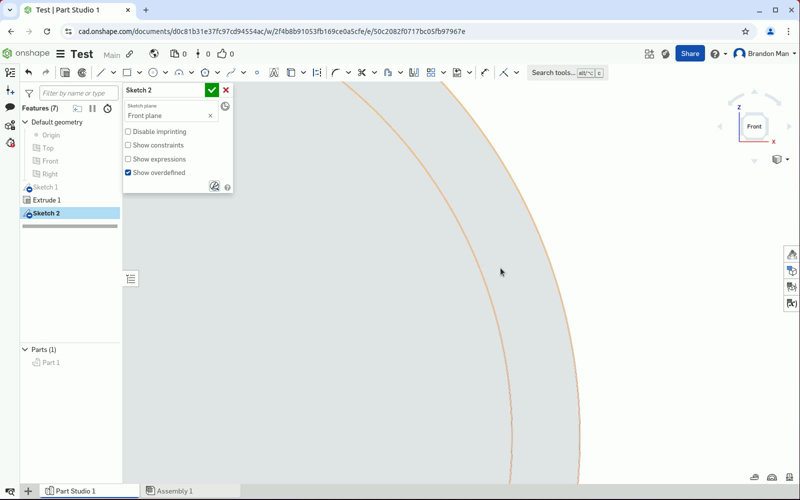
click(500, 267)
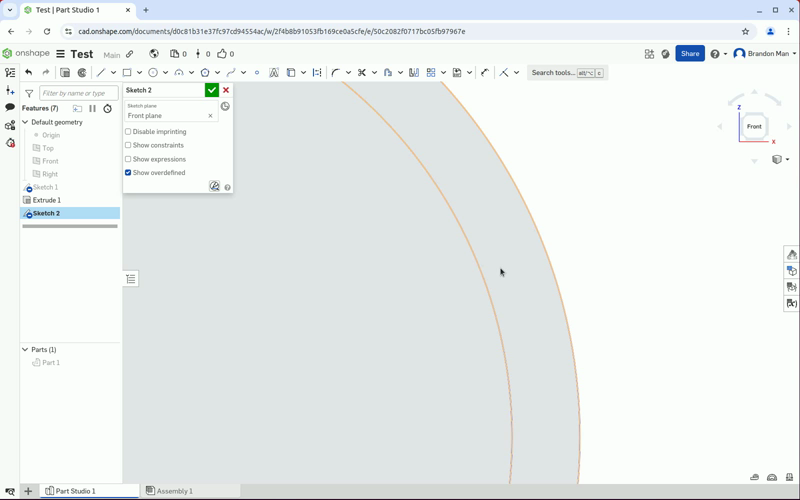
scroll(-6)
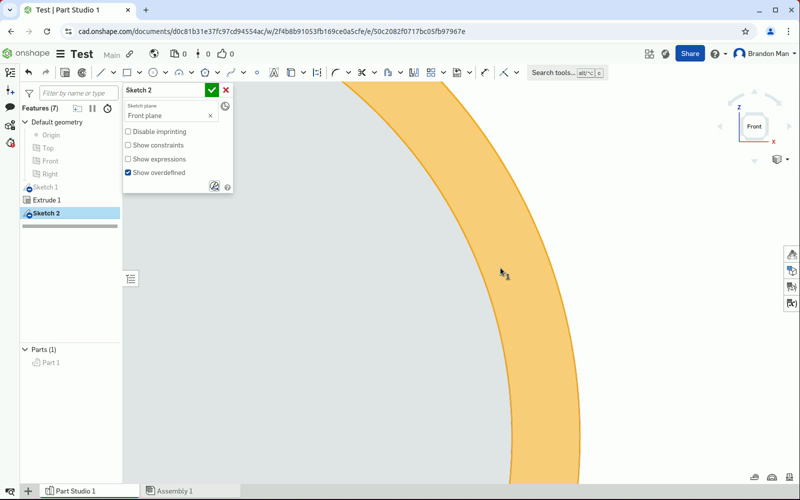
scroll(-6)
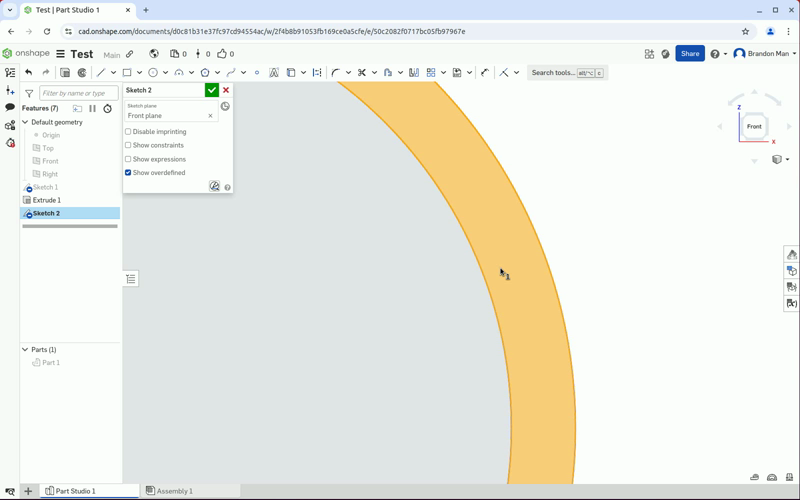
scroll(-6)
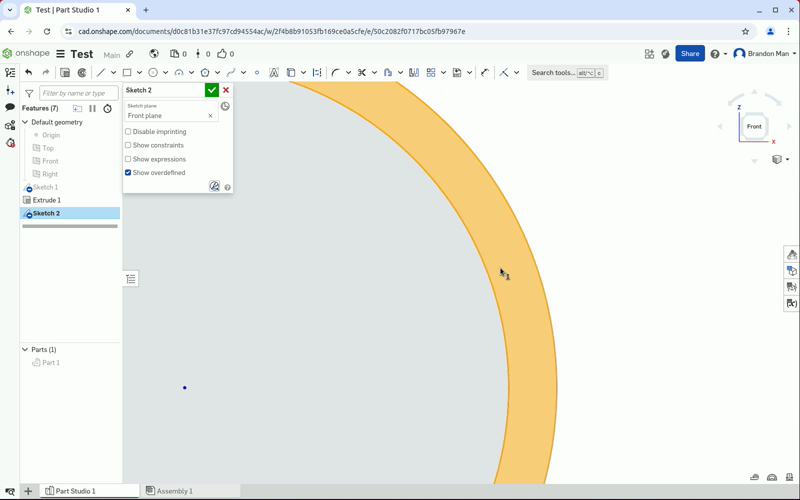
scroll(-6)
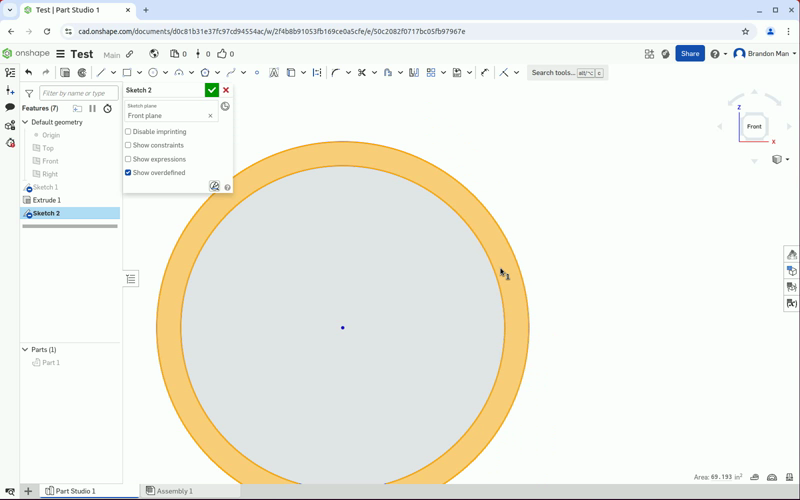
scroll(-6)
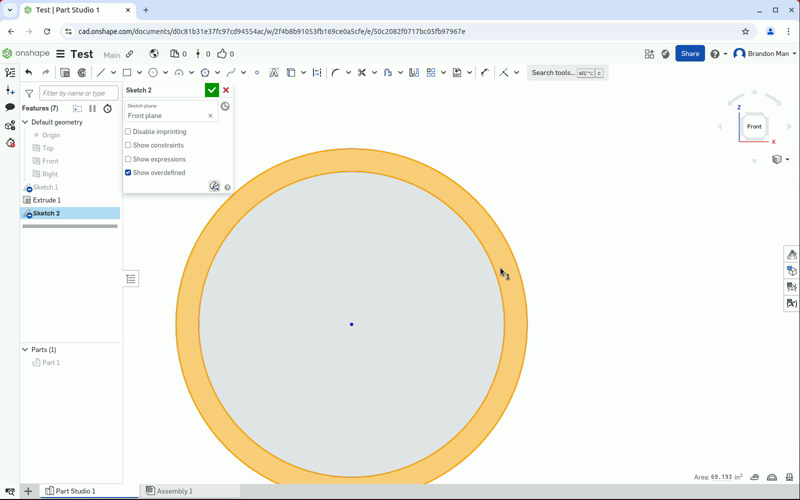
scroll(-6)
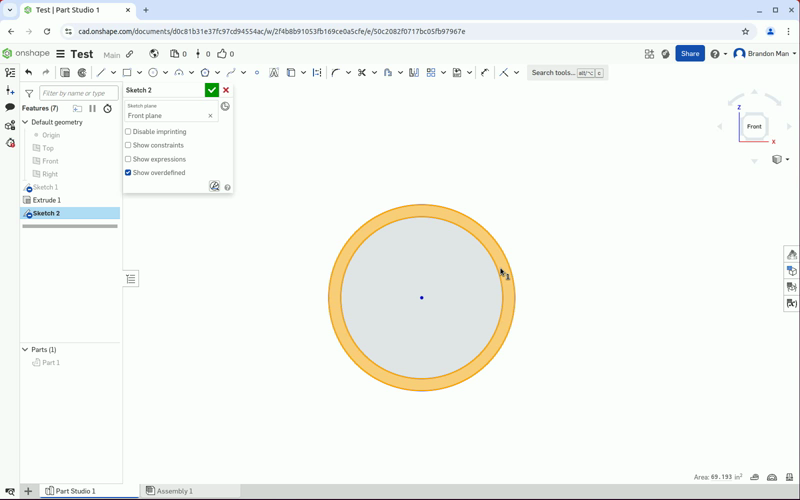
scroll(-6)
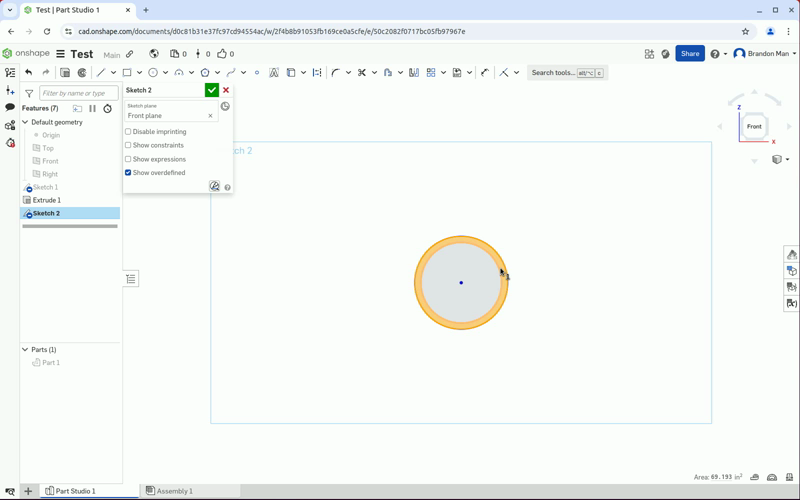
mouse_move(73, 352)
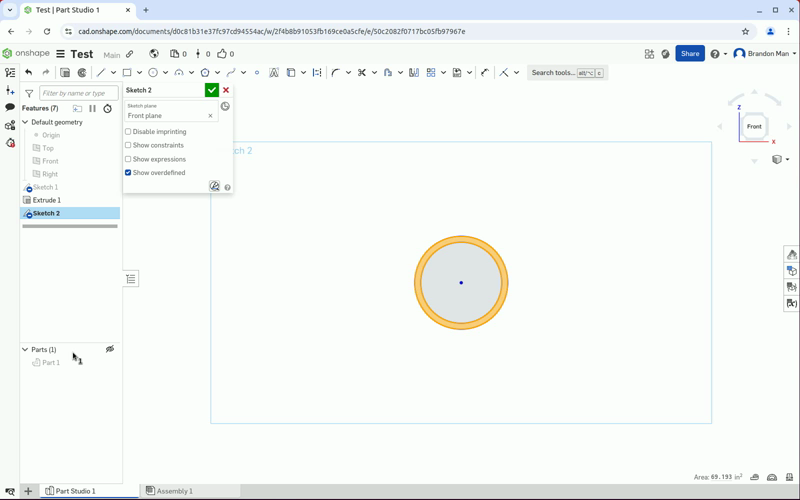
key(shift+y)
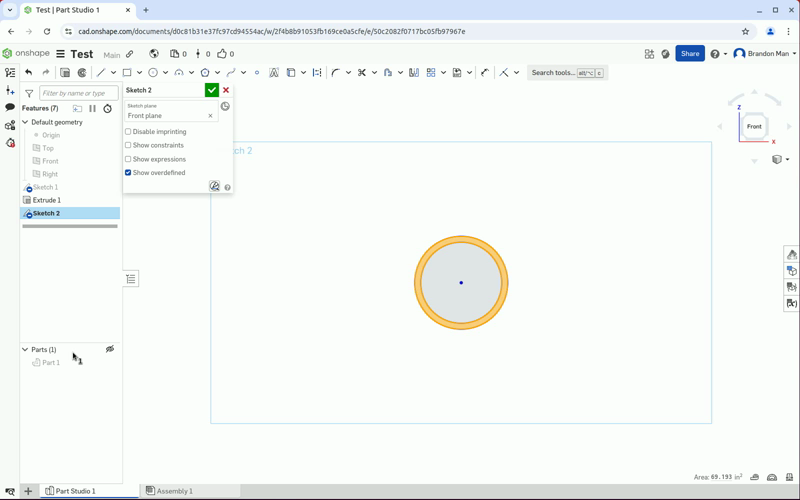
key(shift+e)
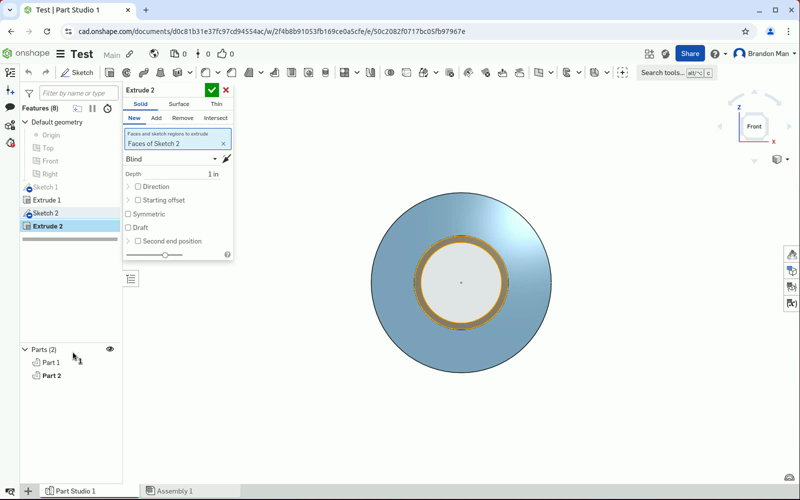
mouse_move(143, 106)
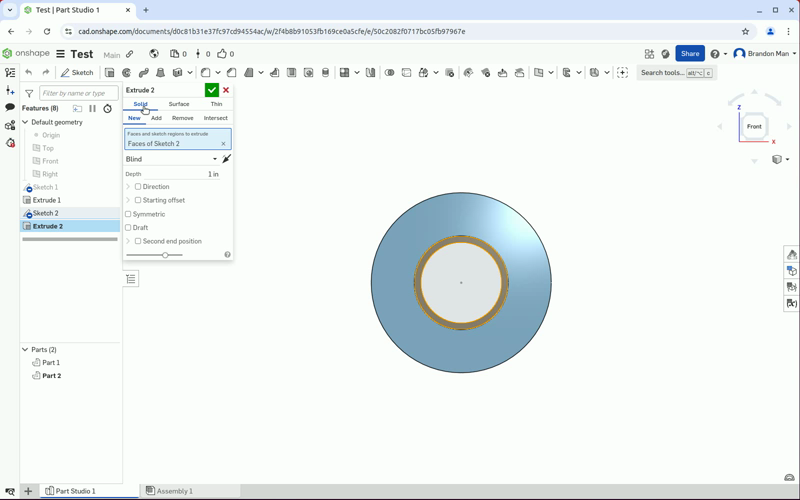
click(143, 106)
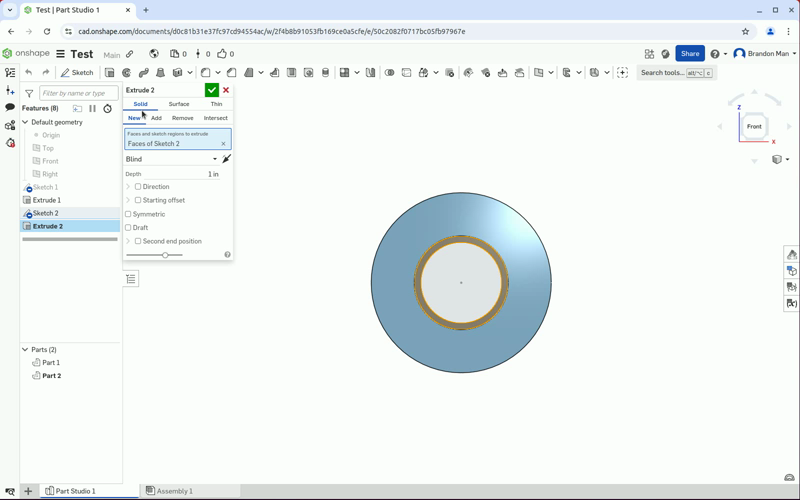
mouse_move(137, 120)
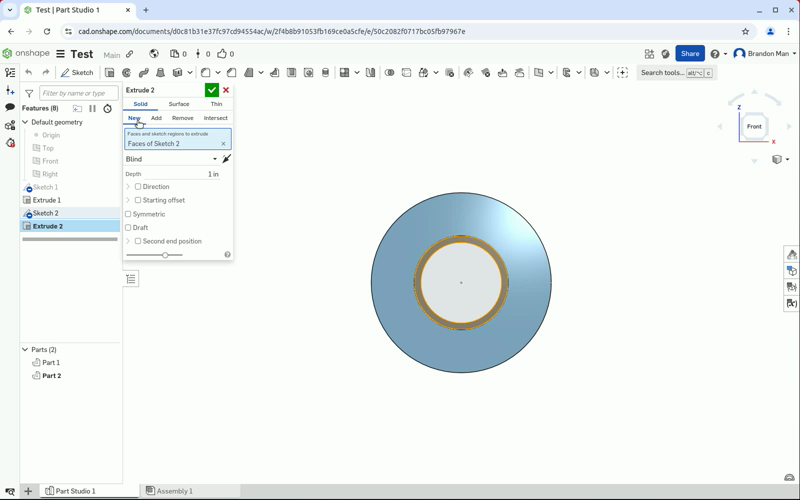
click(137, 120)
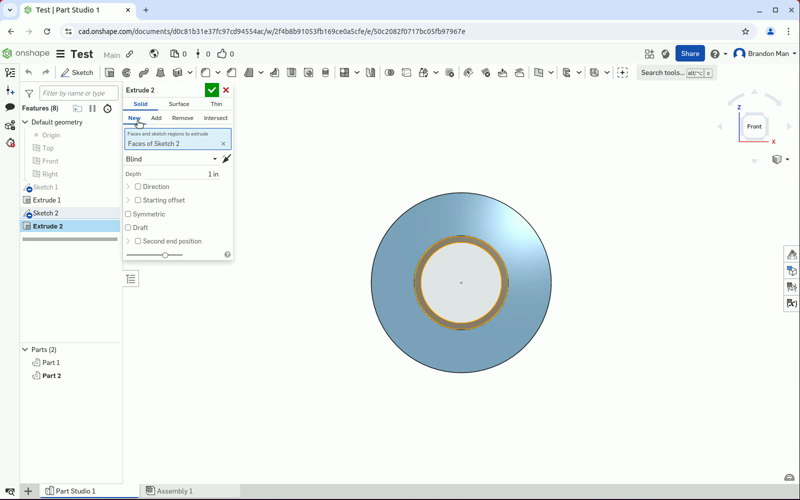
key(tab, 4)
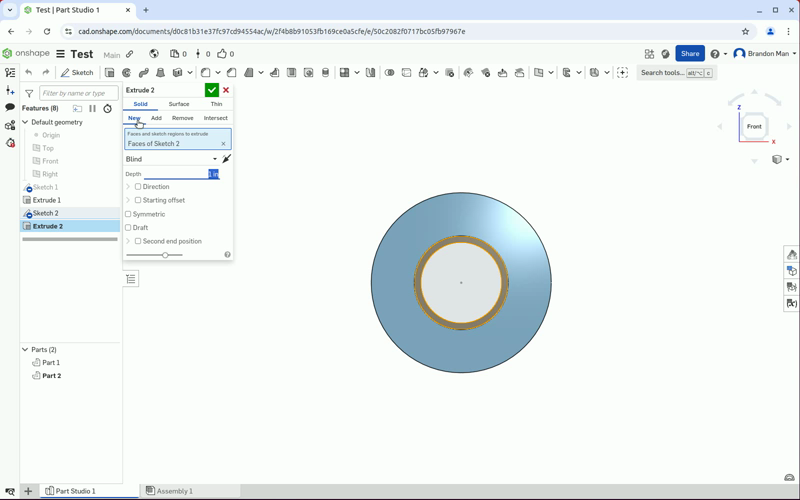
text(23.108)
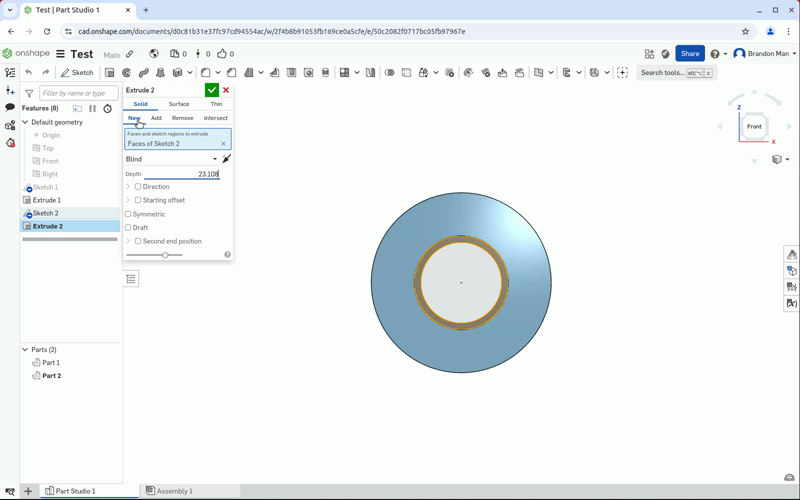
key(enter)
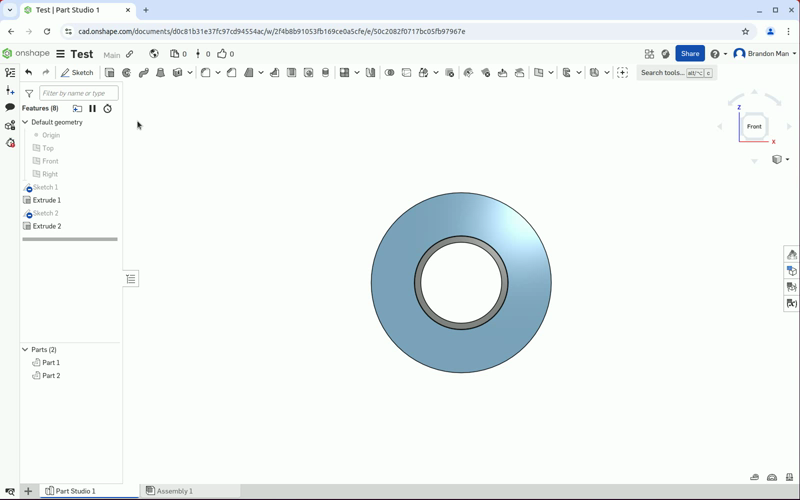
key(shift+h)
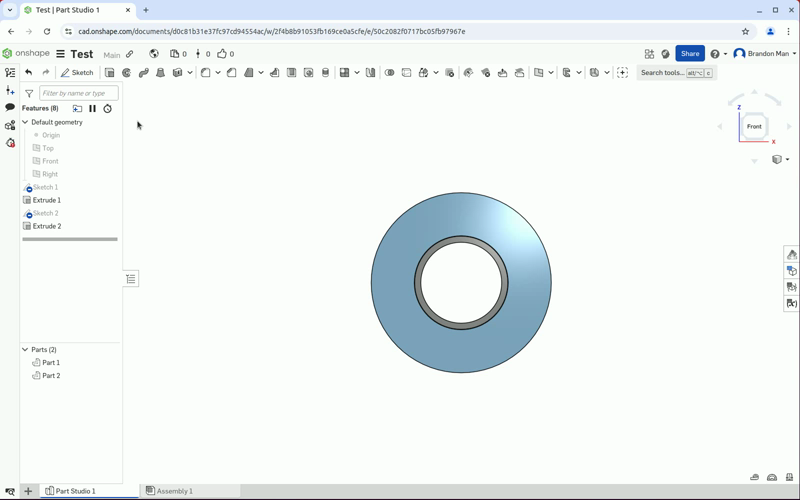
key(shift+h)
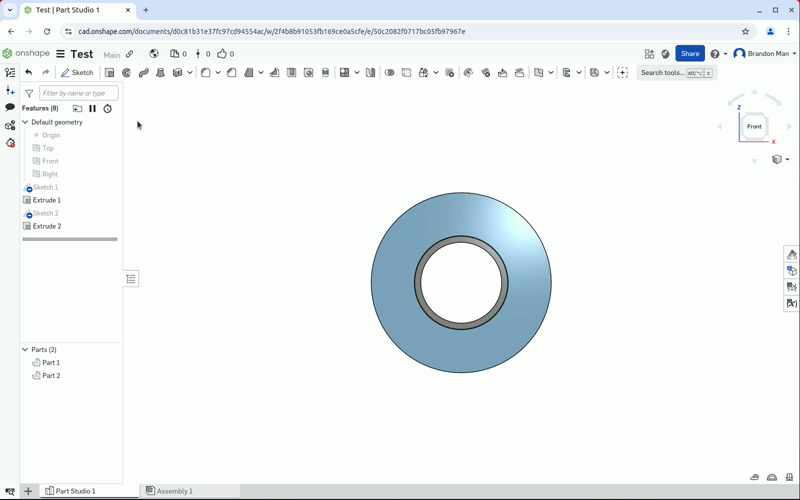
mouse_move(73, 189)
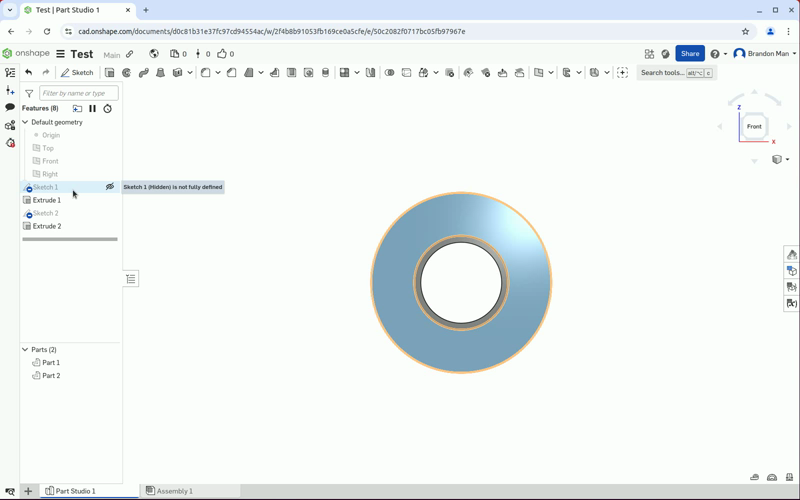
click(73, 189)
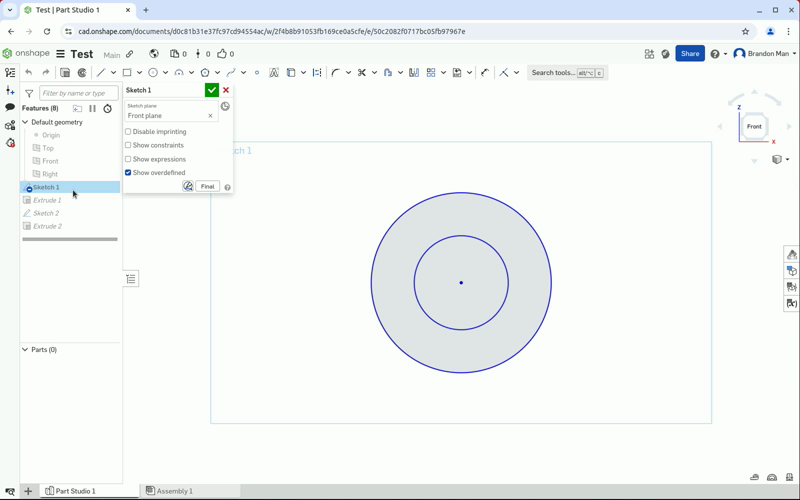
mouse_move(229, 92)
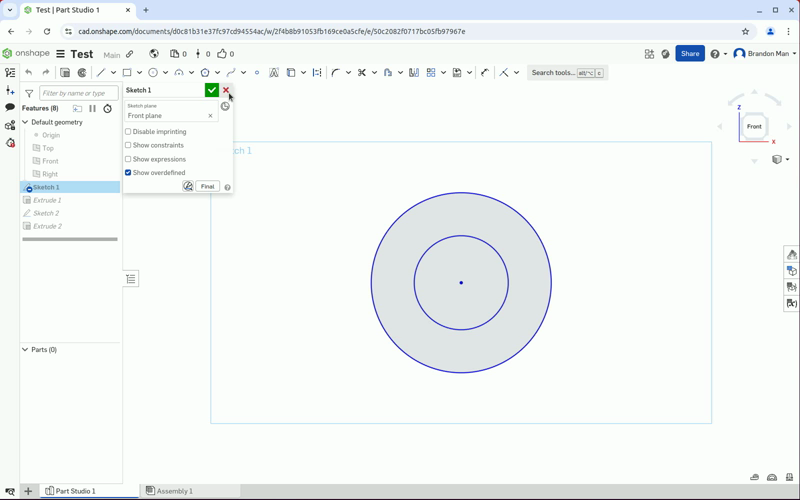
click(229, 92)
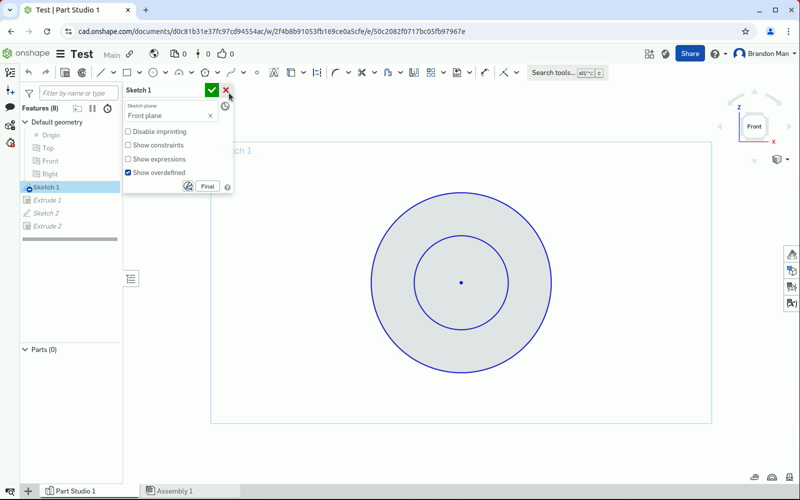
key(shift+s)
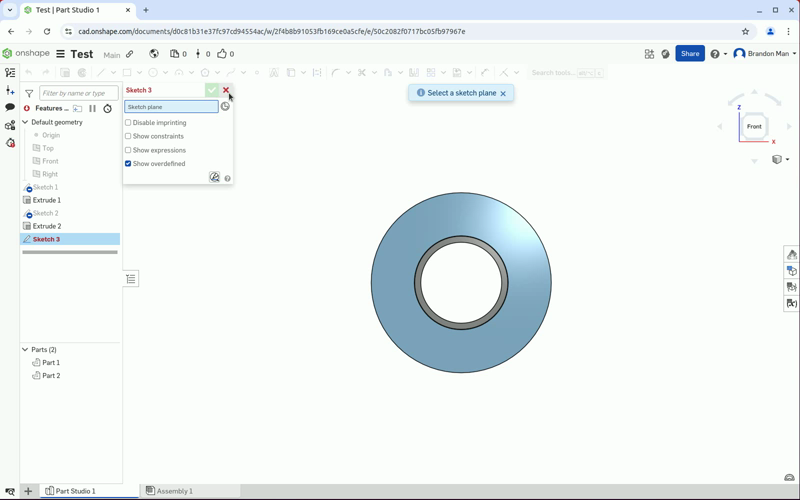
mouse_move(73, 163)
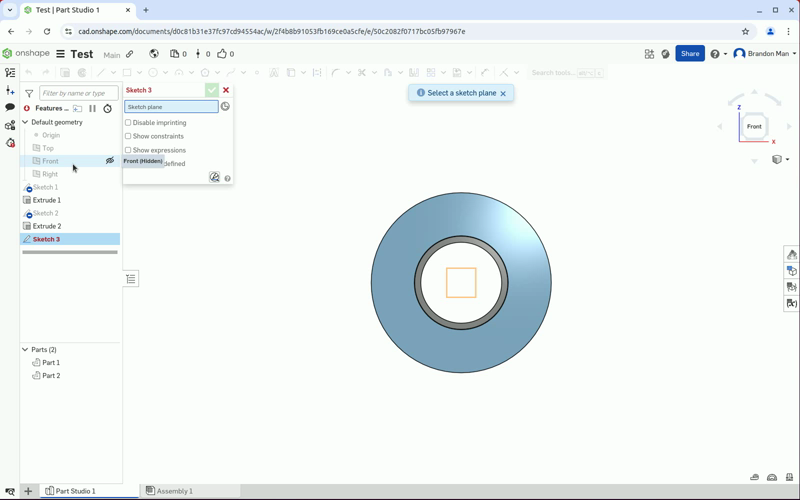
click(73, 163)
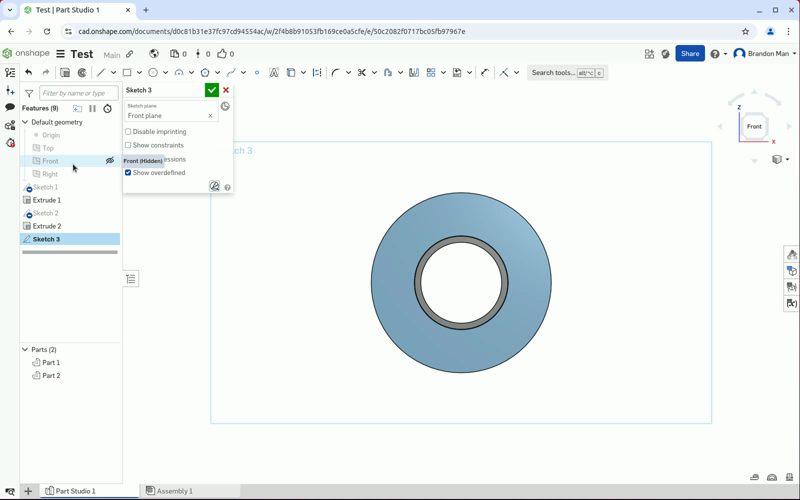
mouse_move(73, 352)
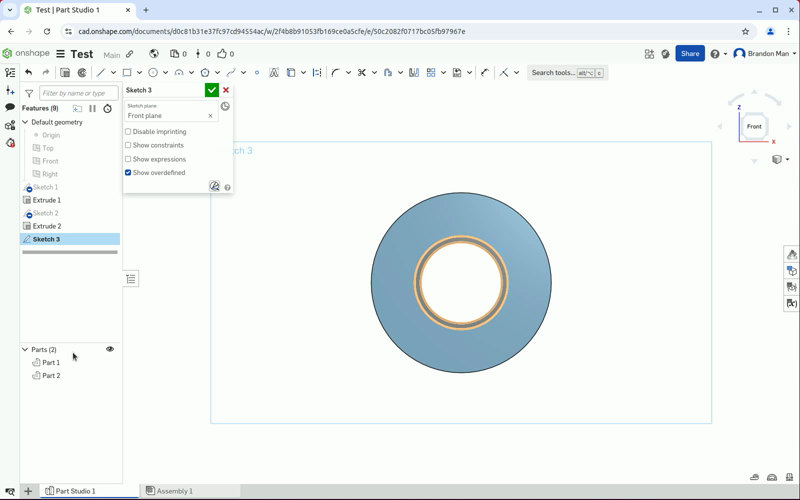
key(y)
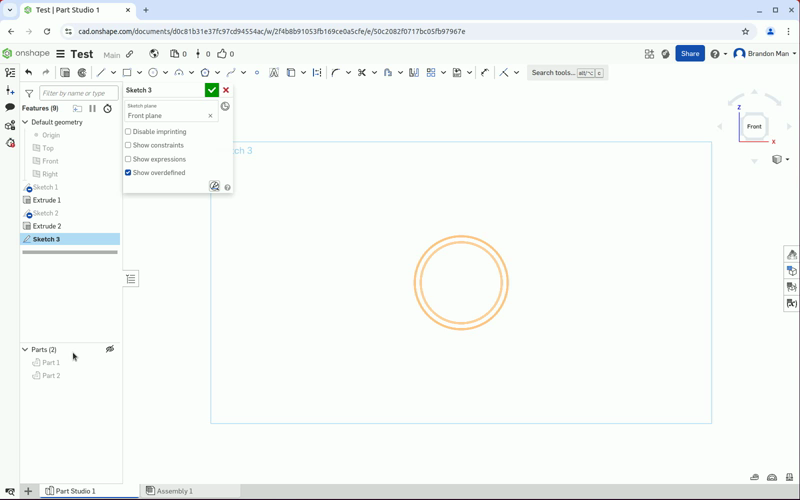
key(c)
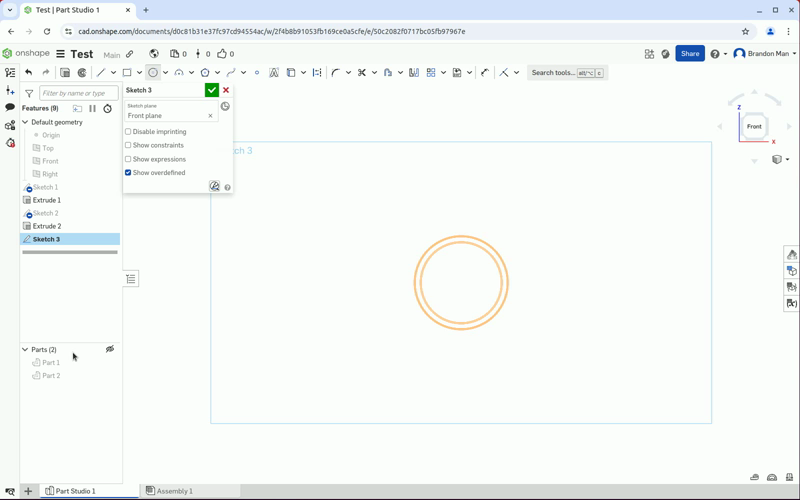
key_down(shift)
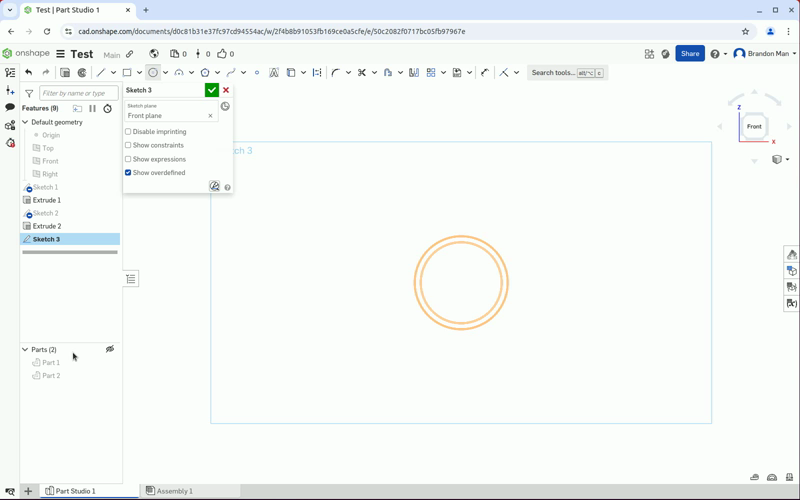
mouse_move(461, 282)
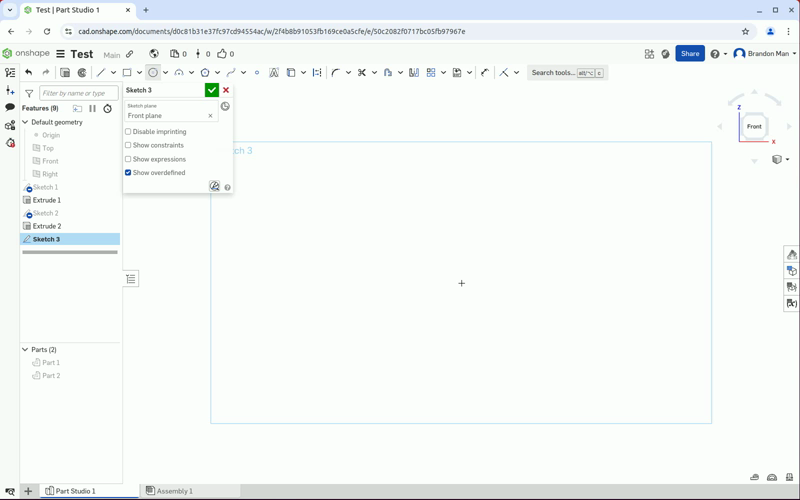
click(461, 282)
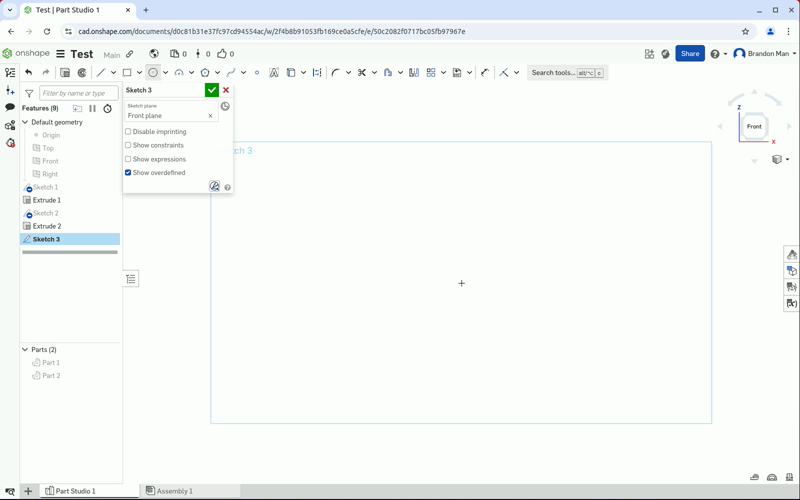
key_up(shift)
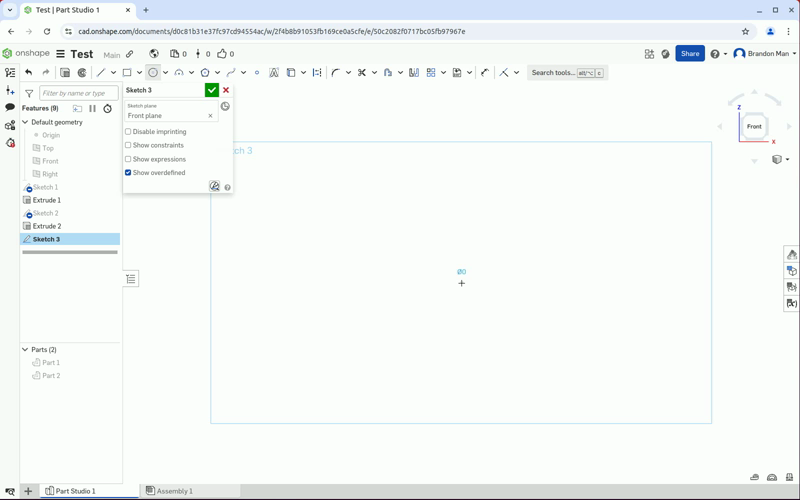
mouse_move(503, 282)
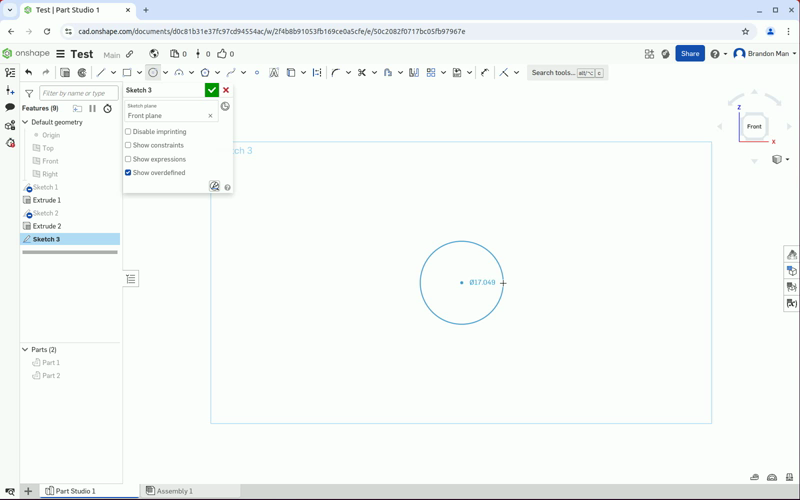
click(503, 282)
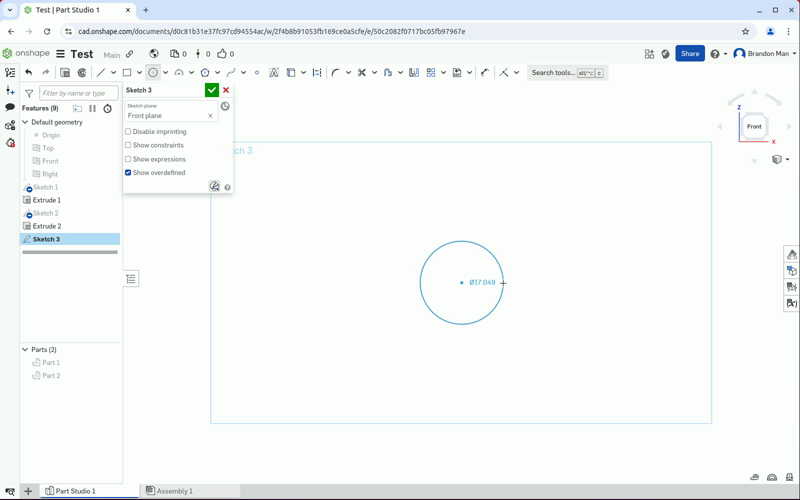
key(esc)
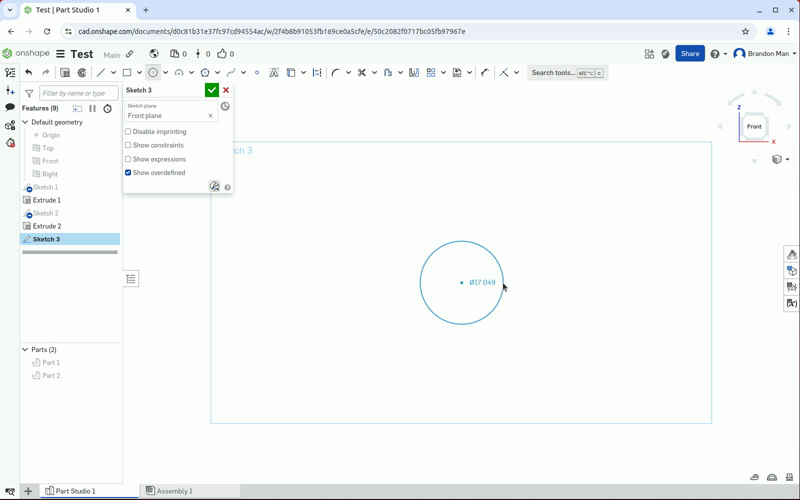
mouse_move(468, 293)
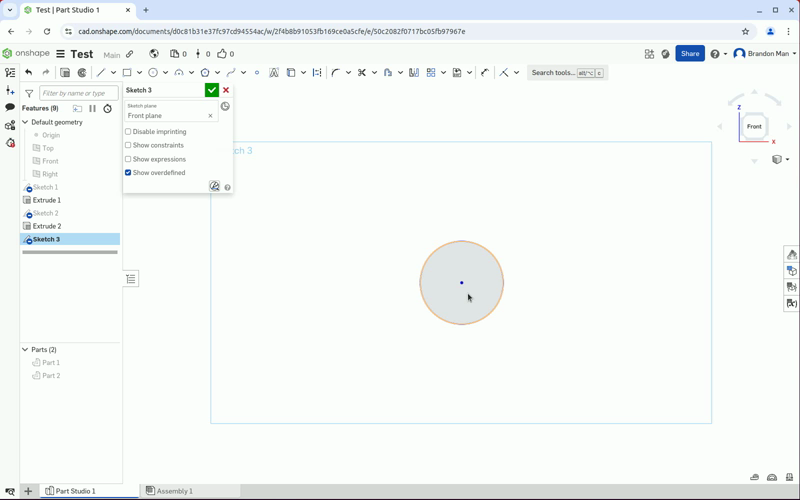
click(468, 293)
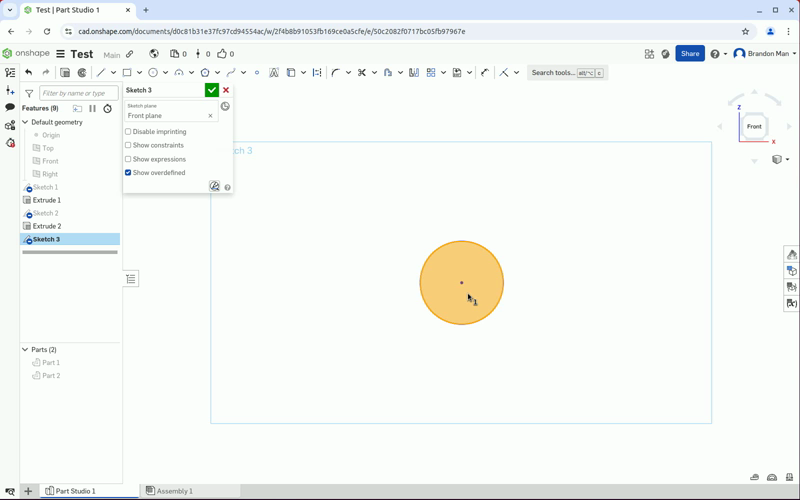
mouse_move(73, 352)
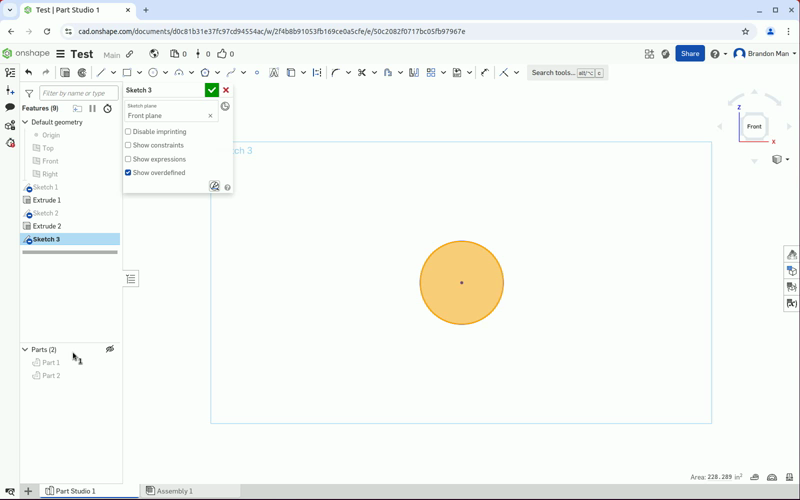
key(shift+y)
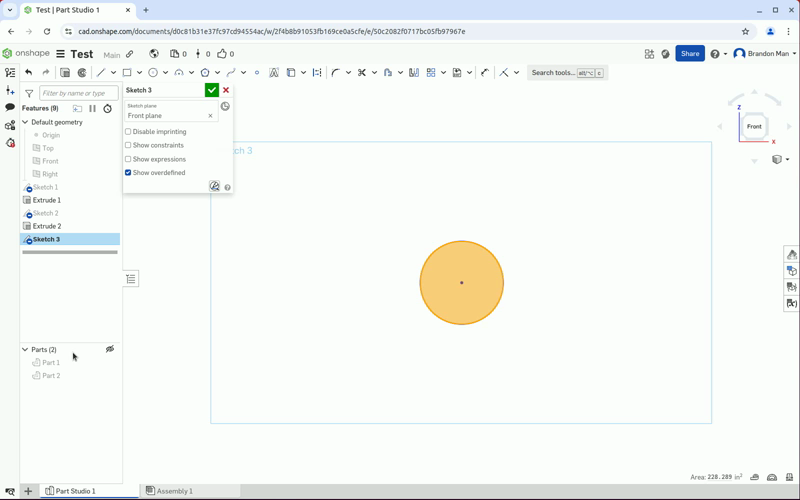
key(shift+e)
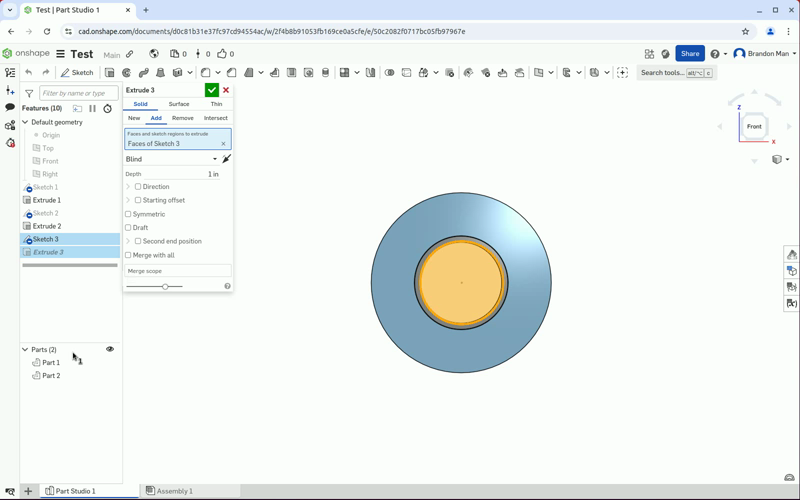
mouse_move(143, 106)
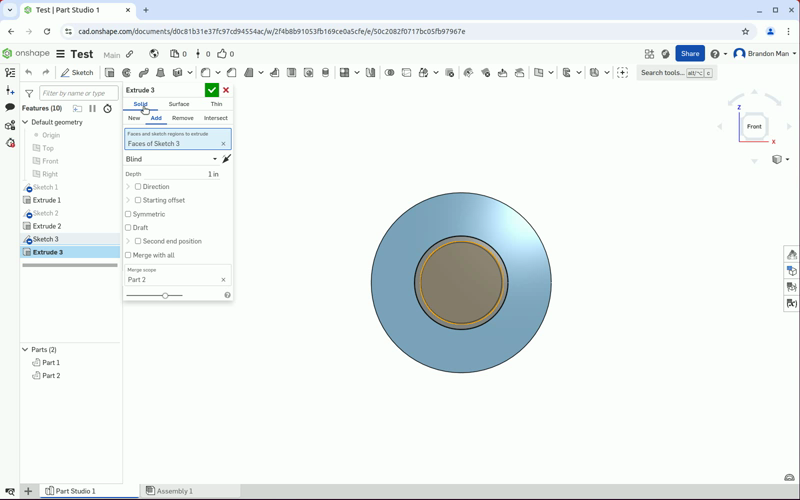
click(143, 106)
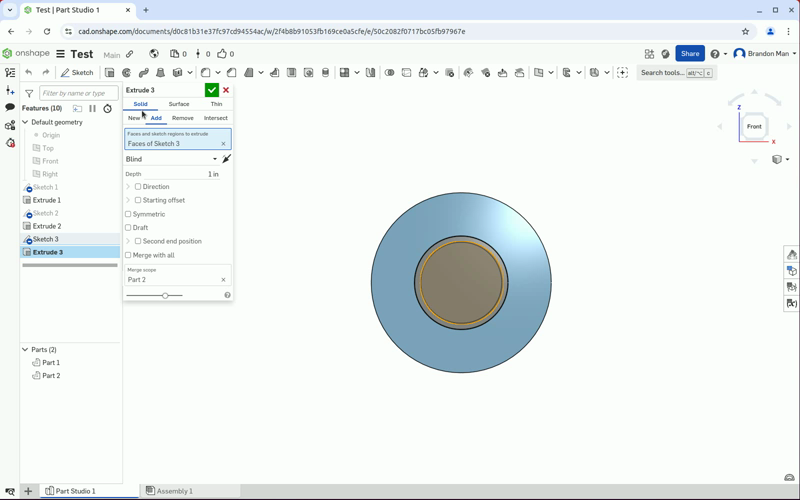
mouse_move(137, 120)
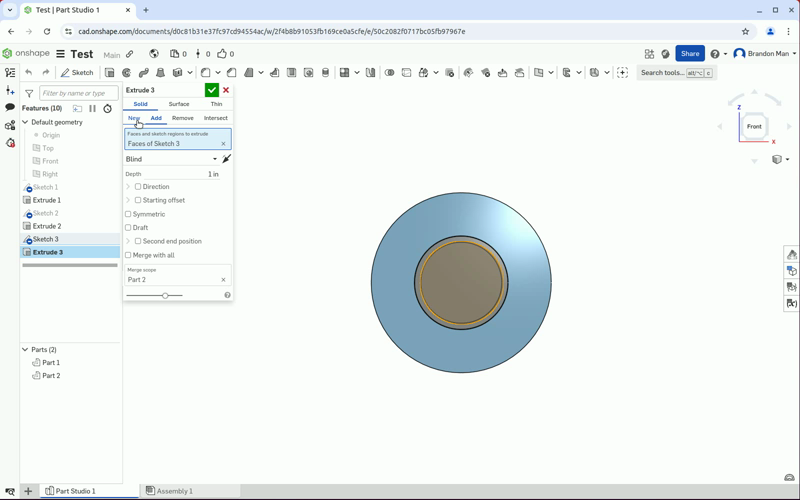
click(137, 120)
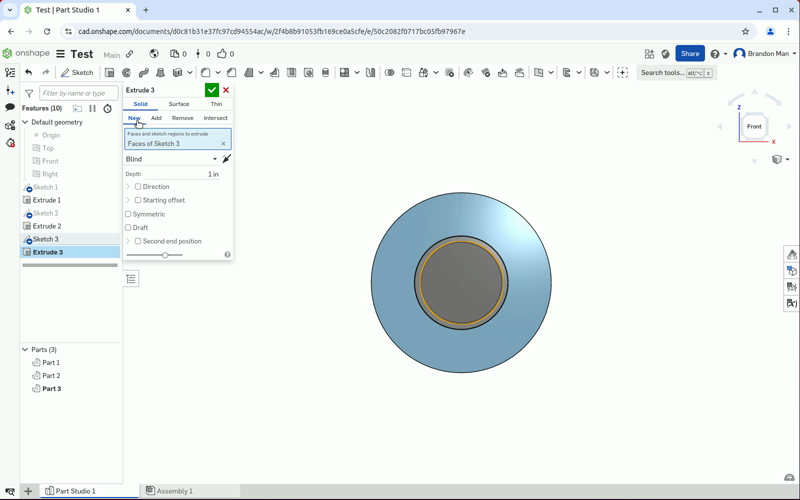
key(tab, 4)
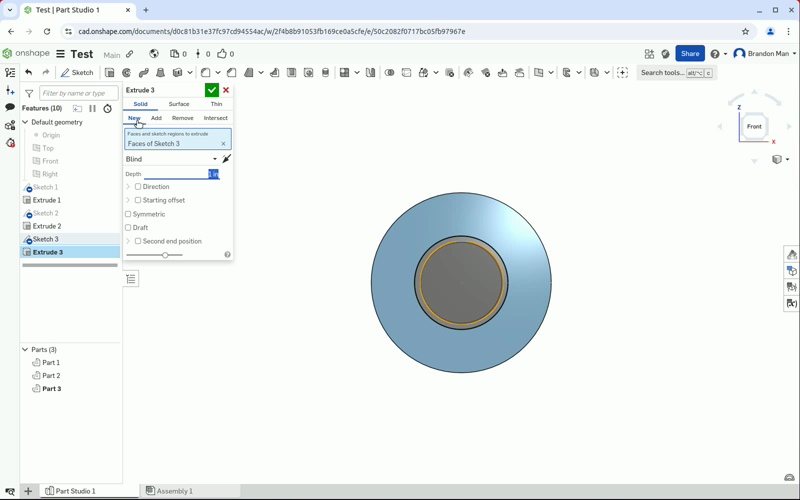
text(23.108)
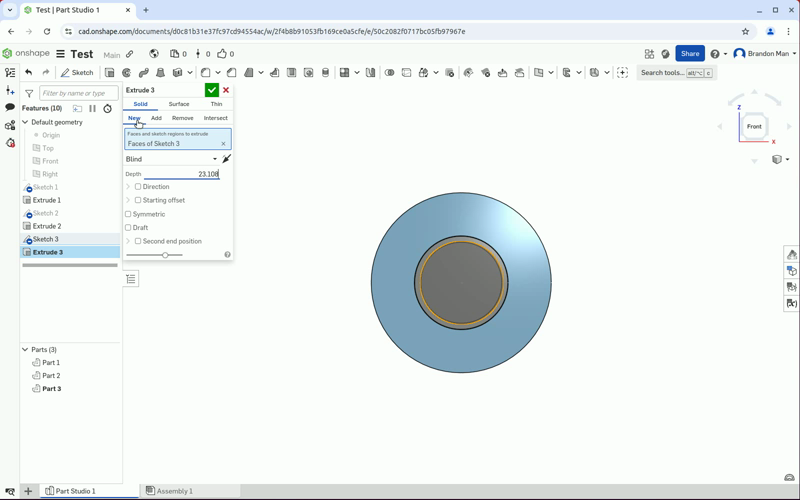
key(enter)
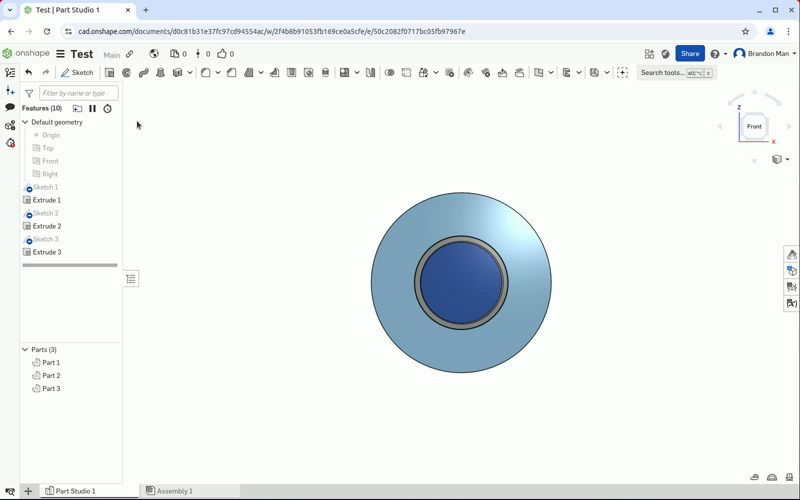
key(shift+h)
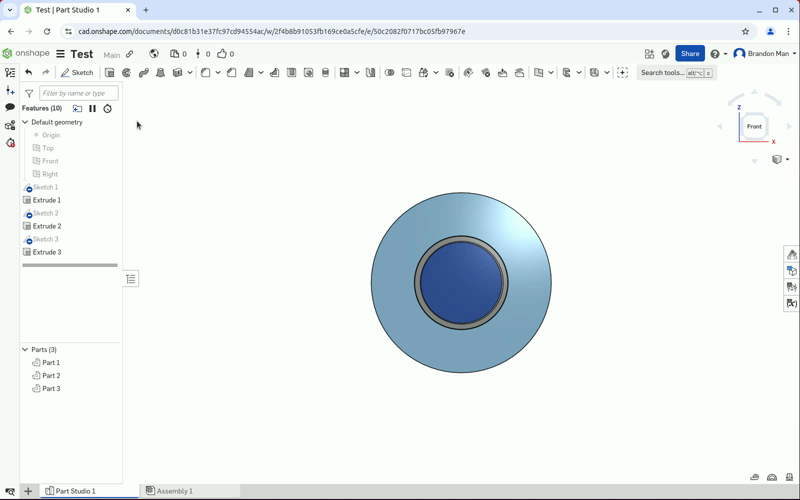
key(shift+h)
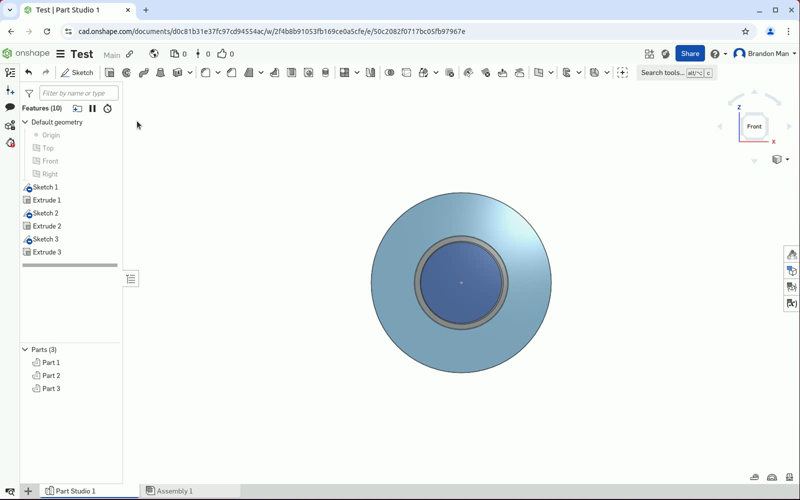
key(shift+7)
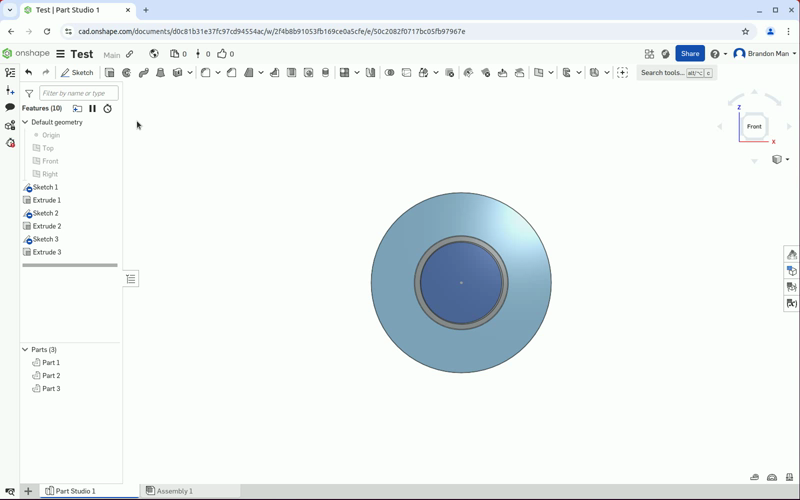
key(left, 2)
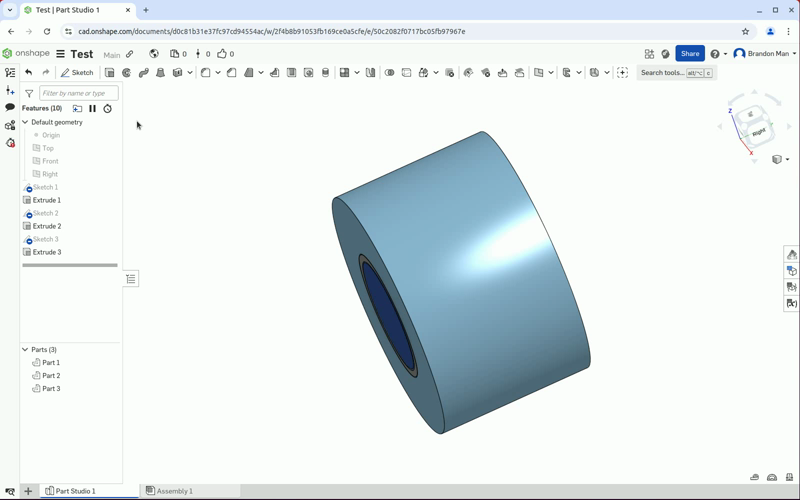
key(down, 2)
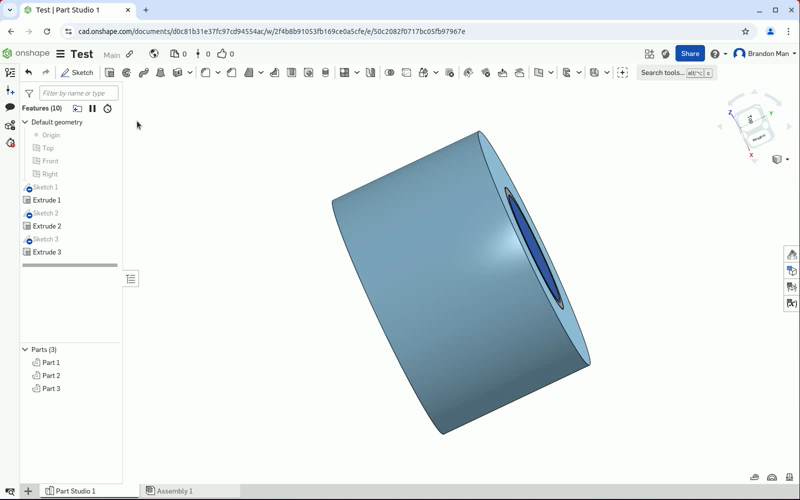
key(up, 2)
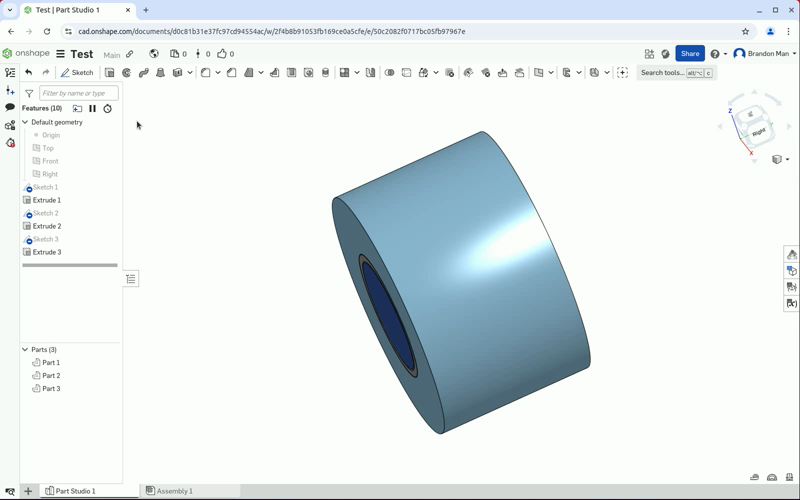
key(right, 2)
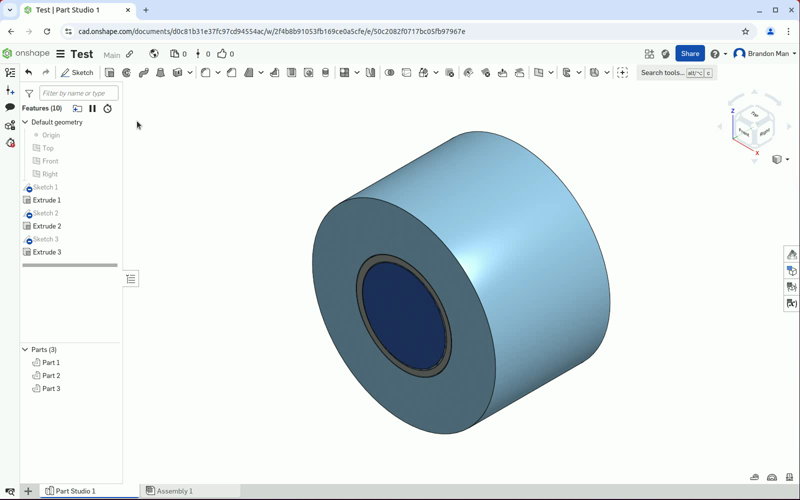
mouse_move(73, 189)
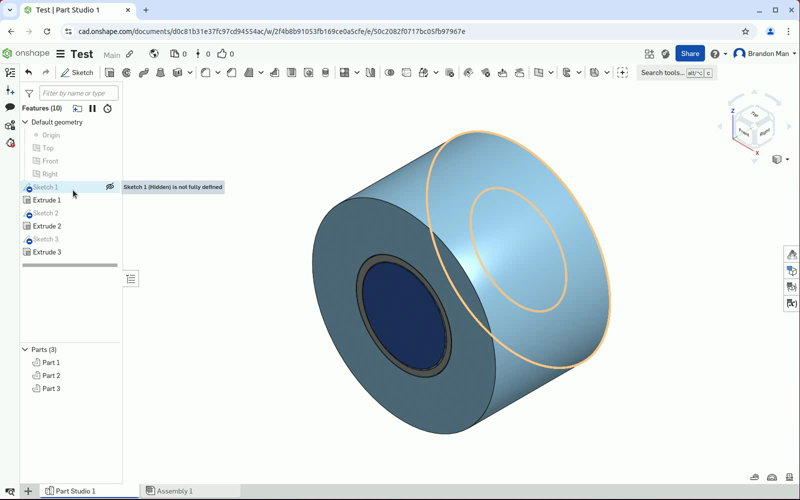
click(73, 189)